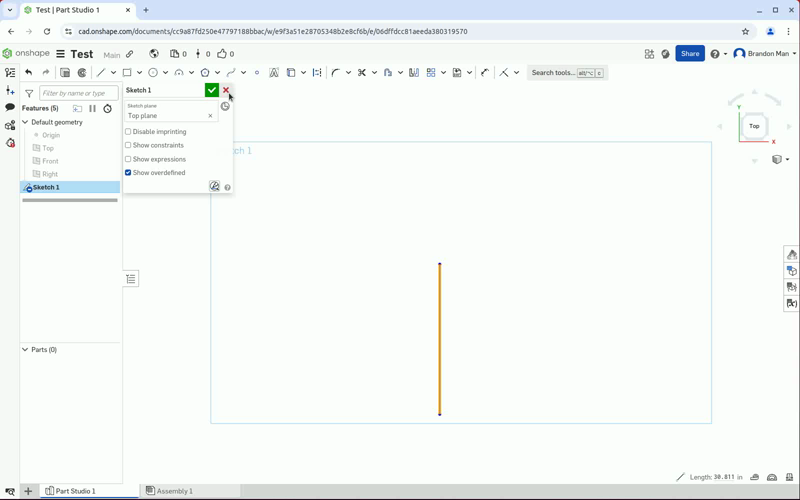
key(shift+h)
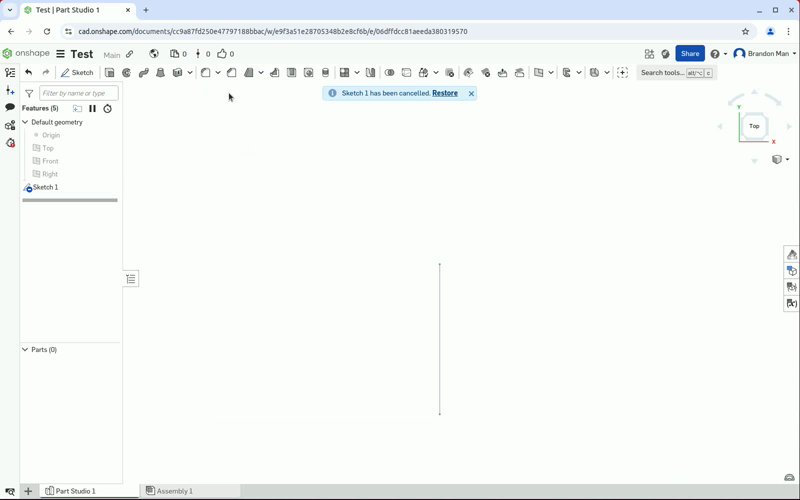
key(shift+s)
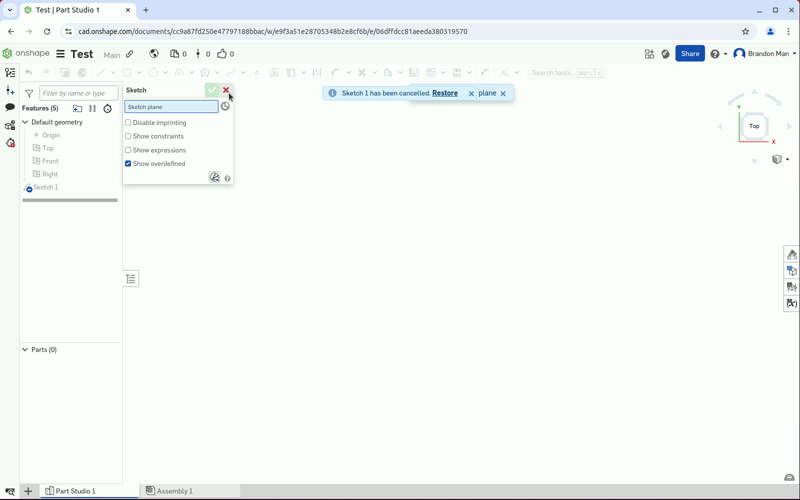
mouse_move(73, 150)
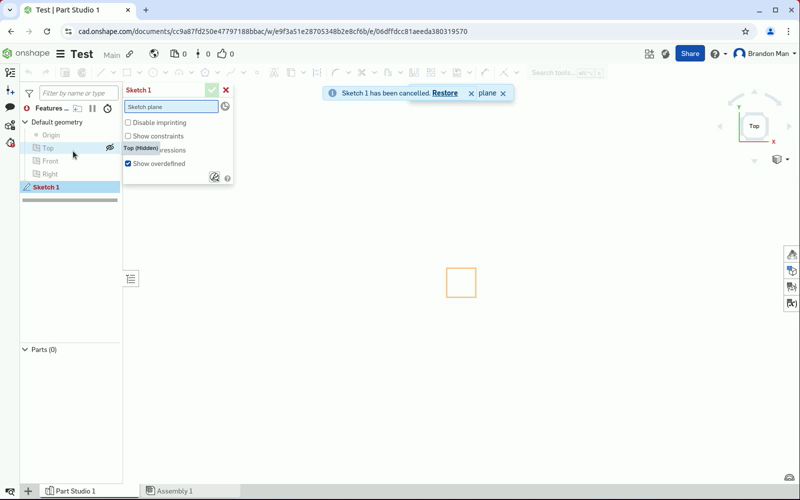
click(73, 150)
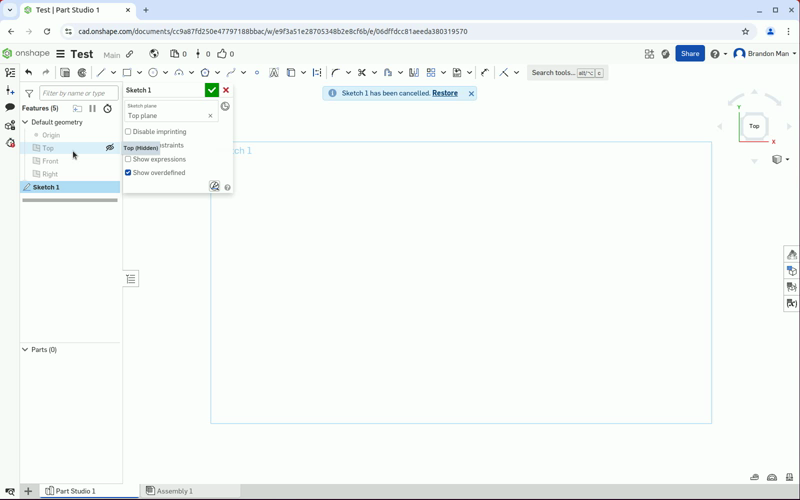
mouse_move(73, 352)
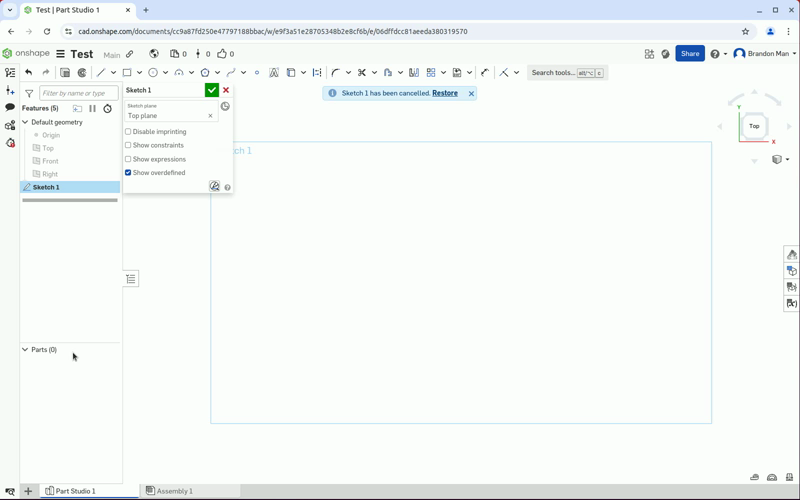
key(y)
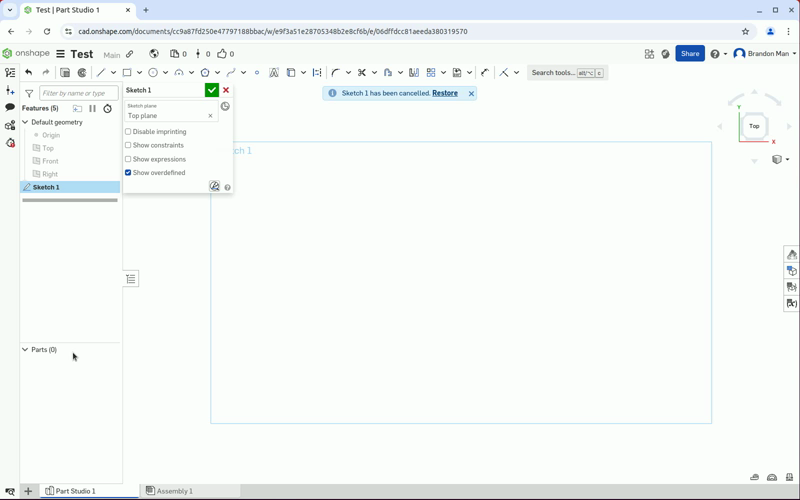
key(l)
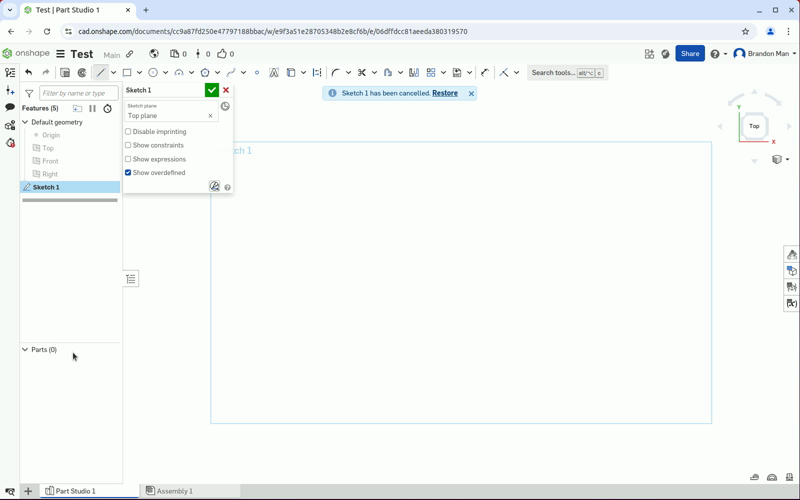
key_down(shift)
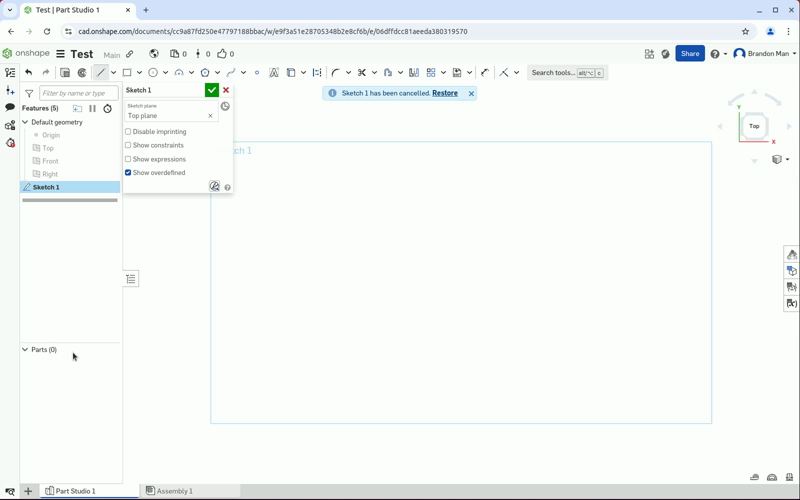
mouse_move(413, 384)
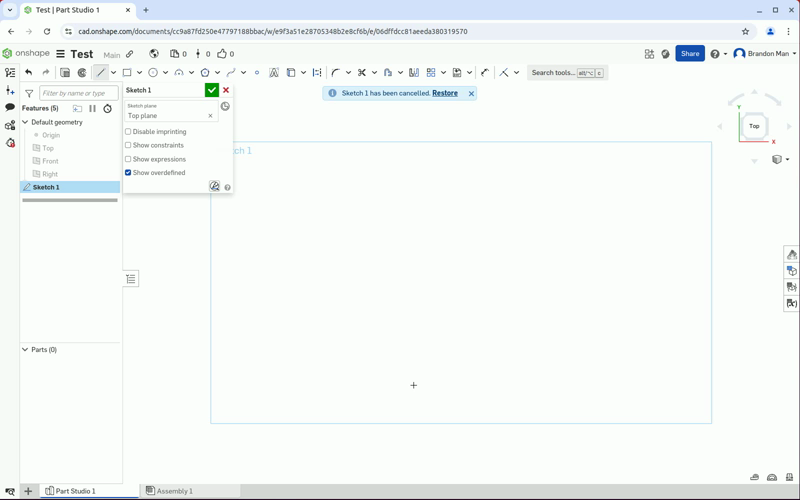
click(413, 384)
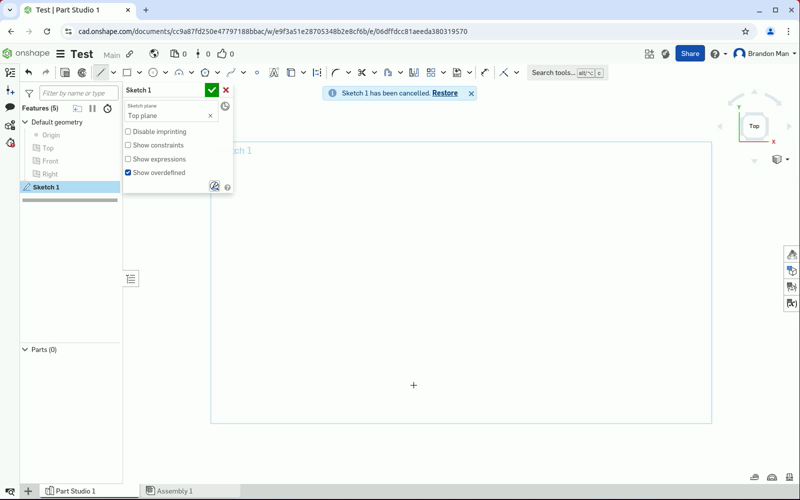
key_up(shift)
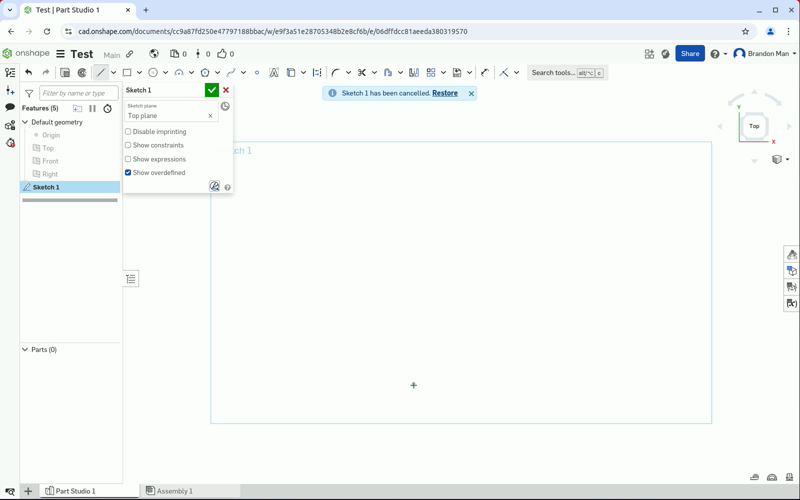
key_down(shift)
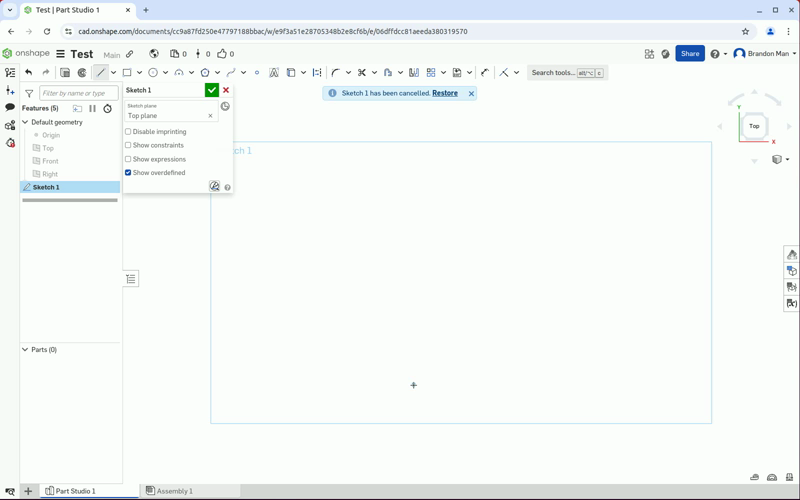
mouse_move(444, 384)
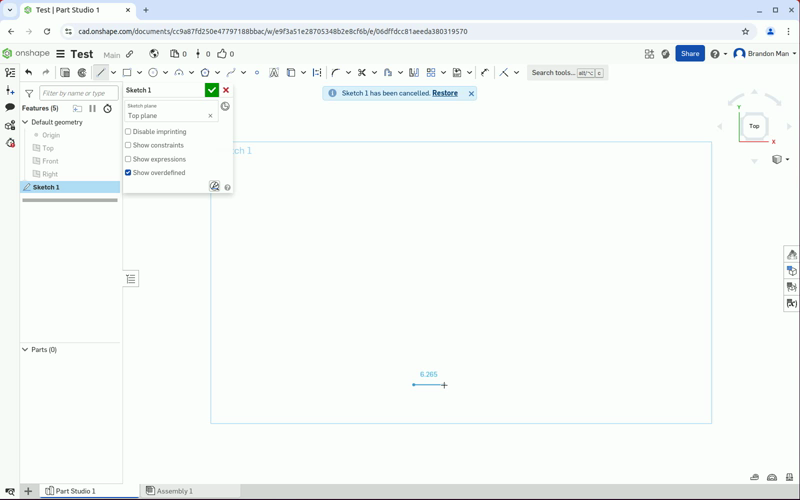
mouse_move(413, 365)
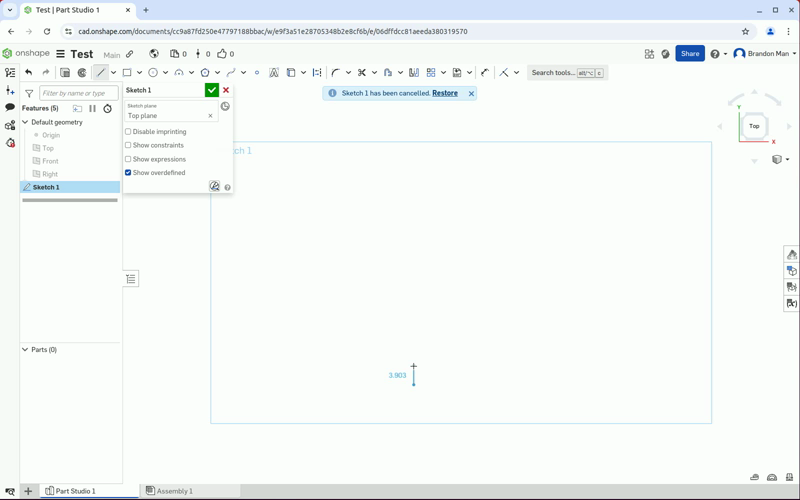
click(413, 365)
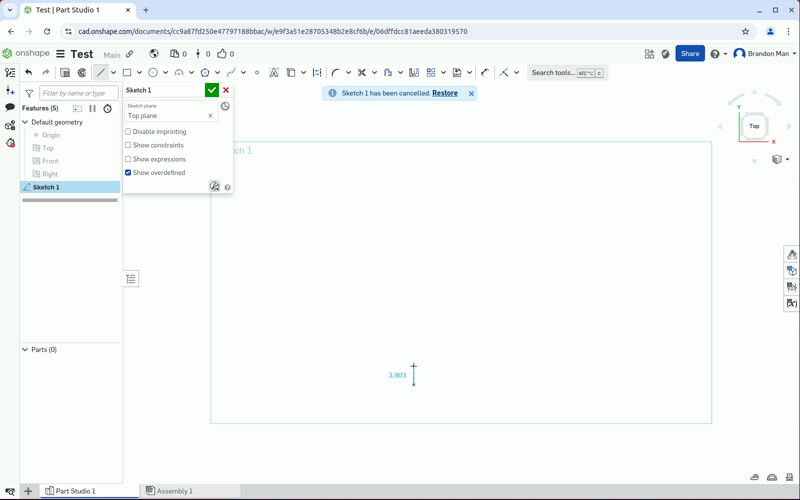
key_up(shift)
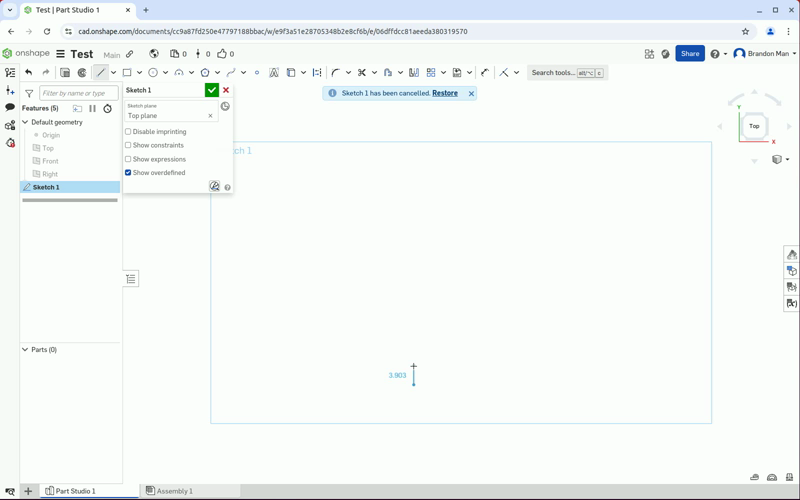
key(esc)
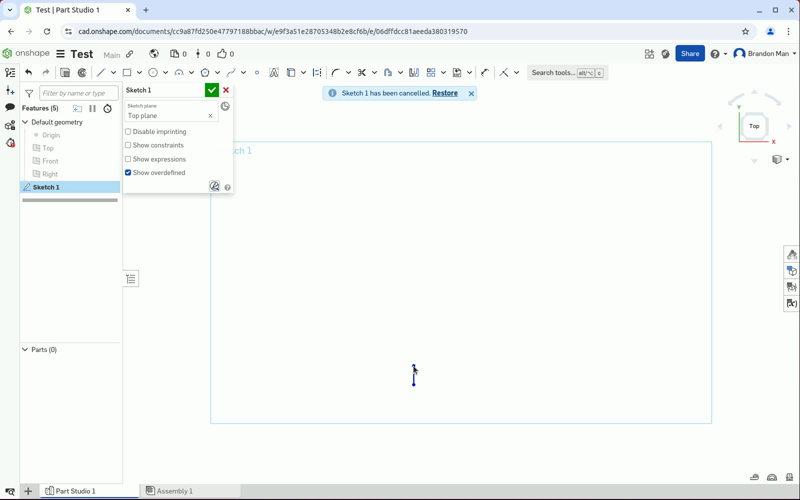
key(a)
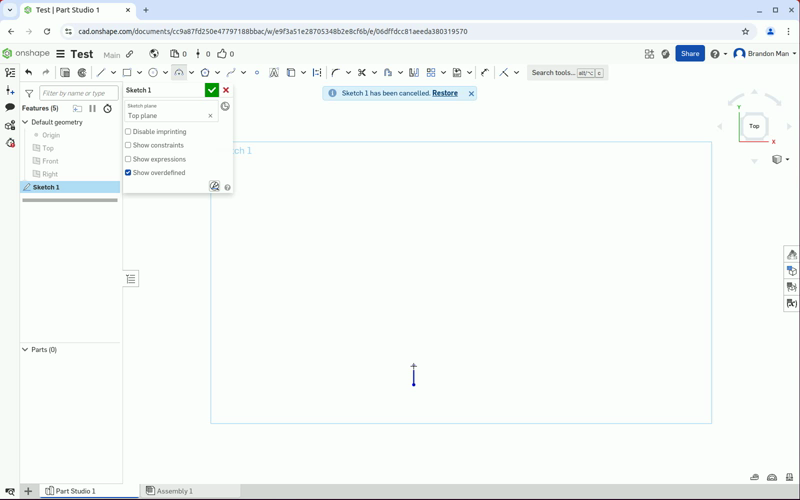
mouse_move(413, 365)
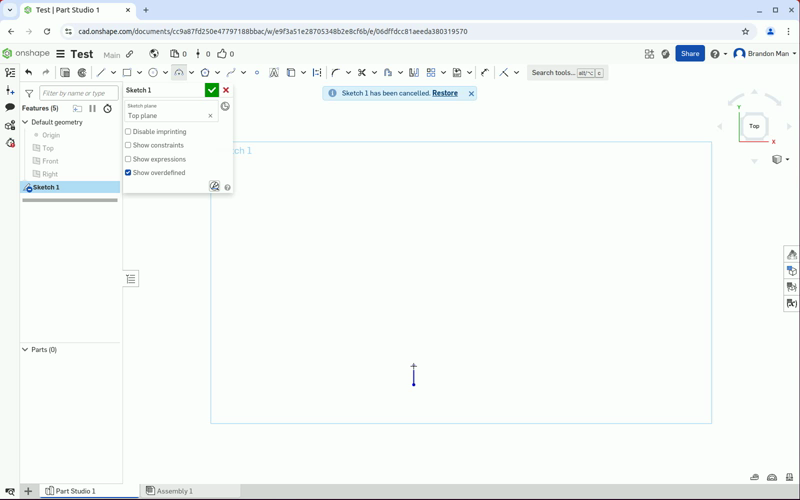
click(413, 365)
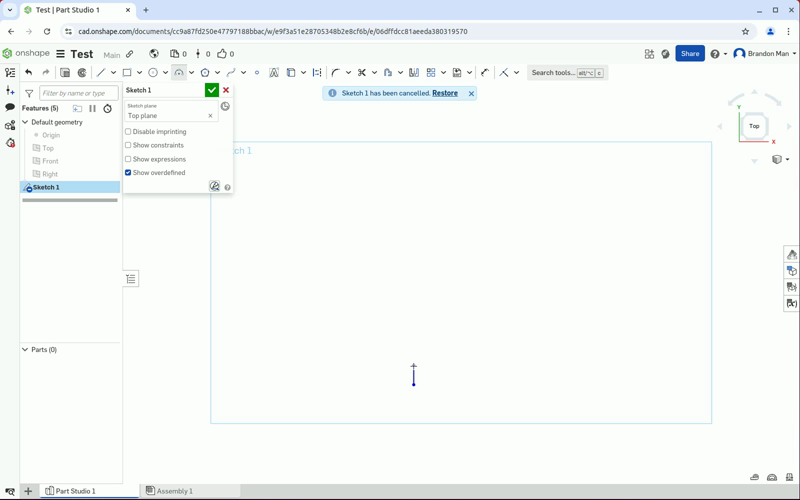
key_down(shift)
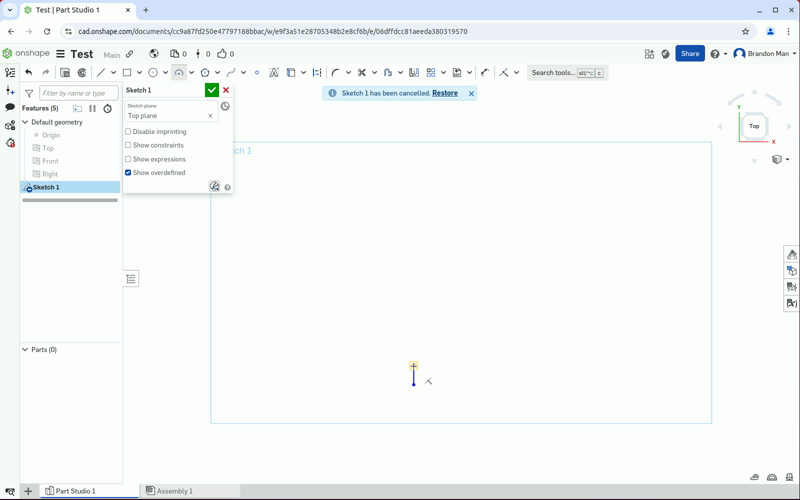
mouse_move(413, 200)
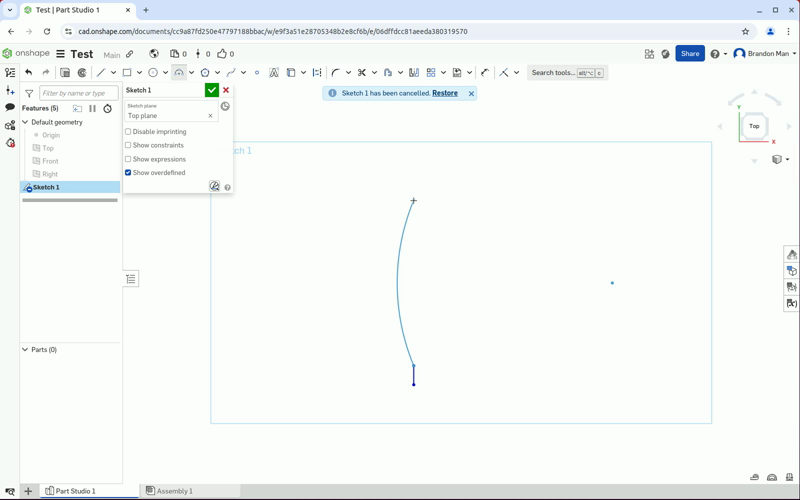
click(413, 200)
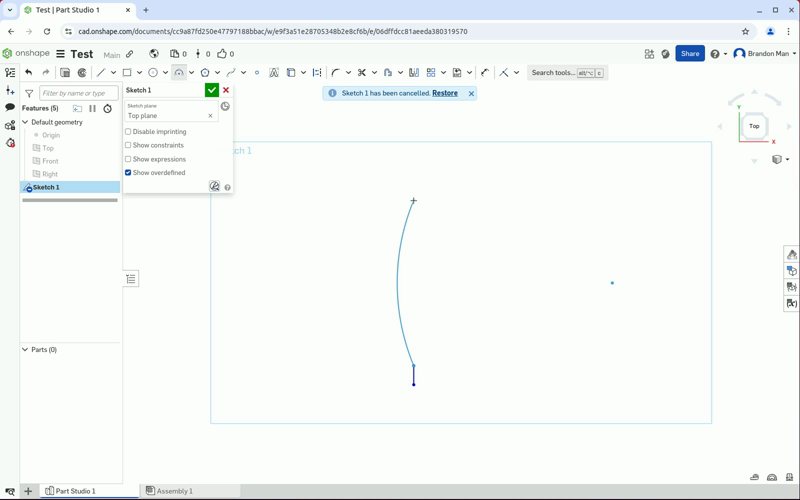
mouse_move(365, 282)
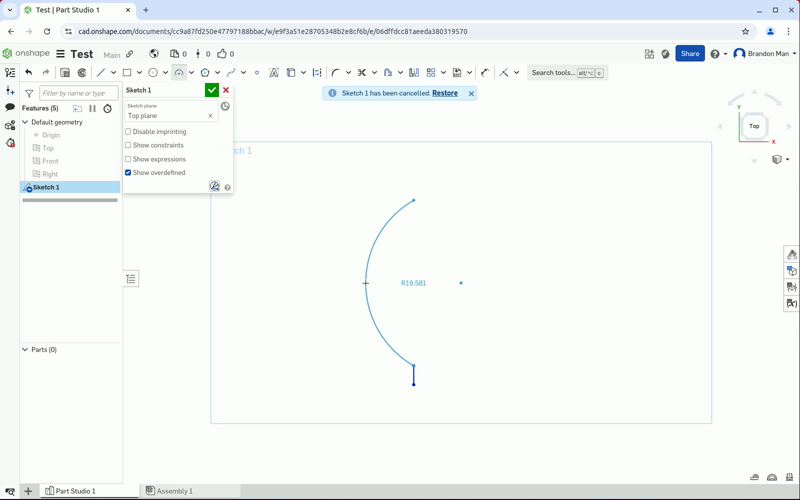
click(365, 282)
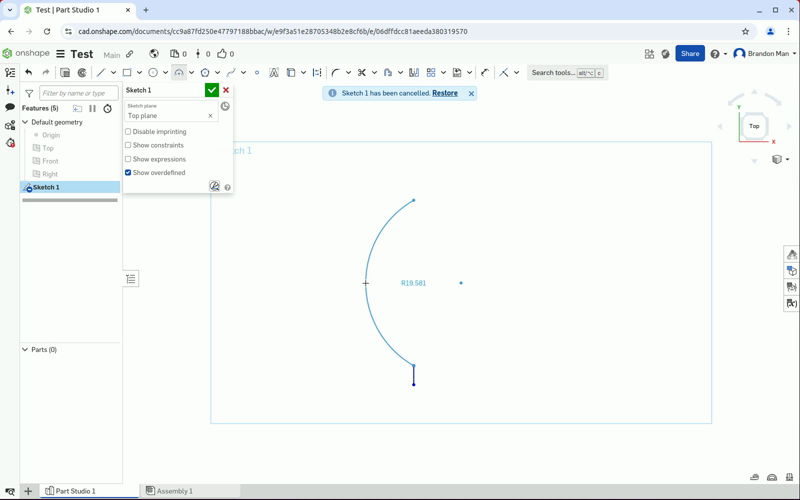
key_up(shift)
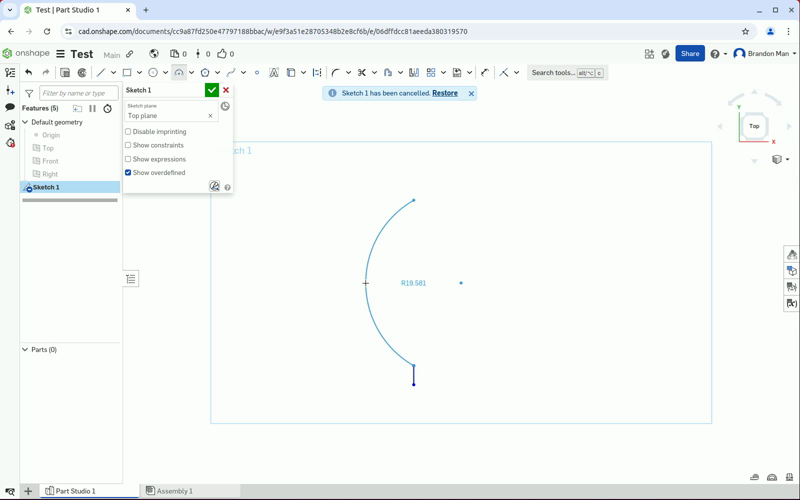
key(esc)
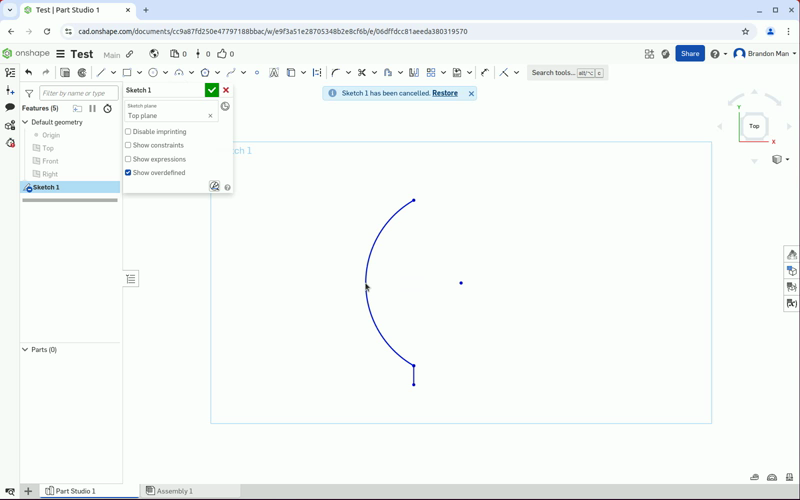
key(l)
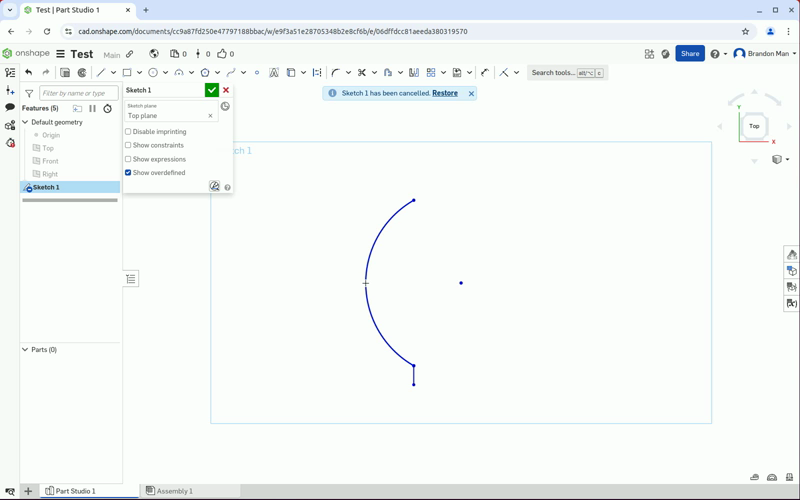
mouse_move(413, 200)
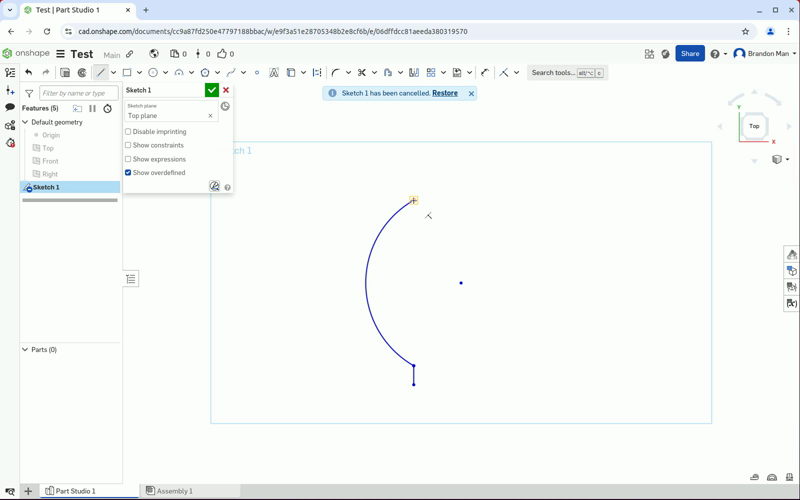
click(413, 200)
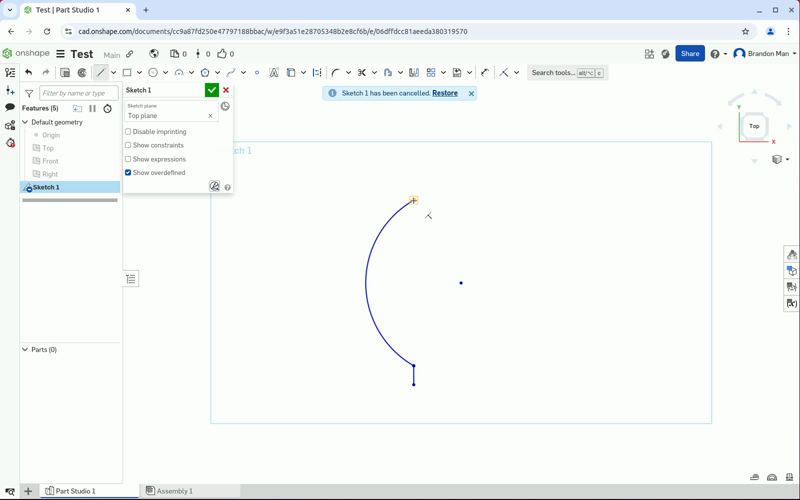
key_down(shift)
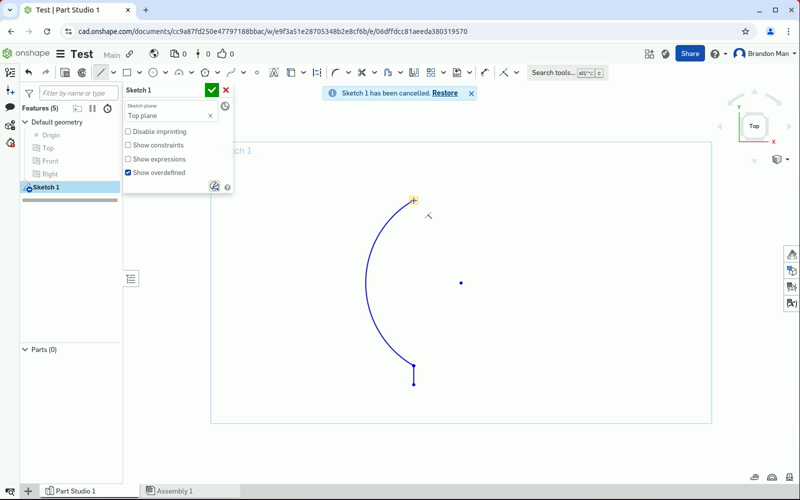
mouse_move(444, 200)
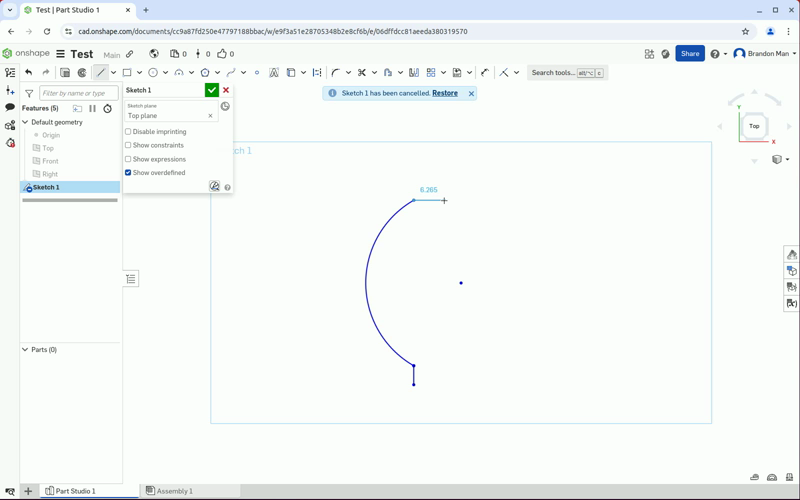
mouse_move(413, 180)
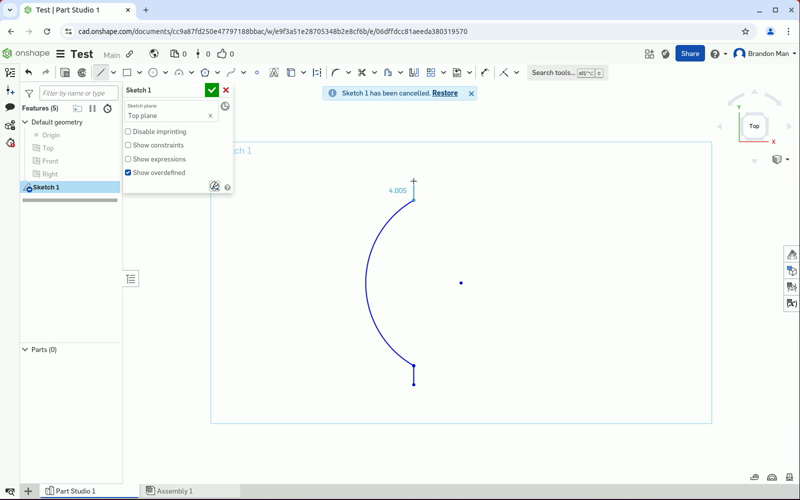
click(413, 180)
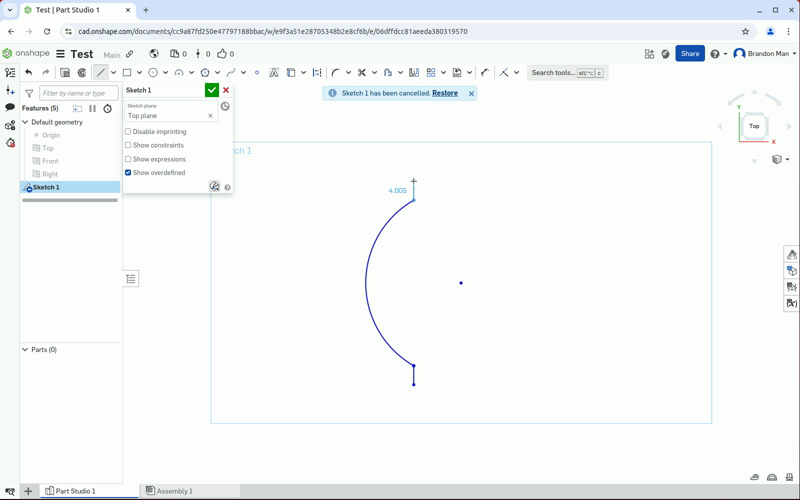
key_up(shift)
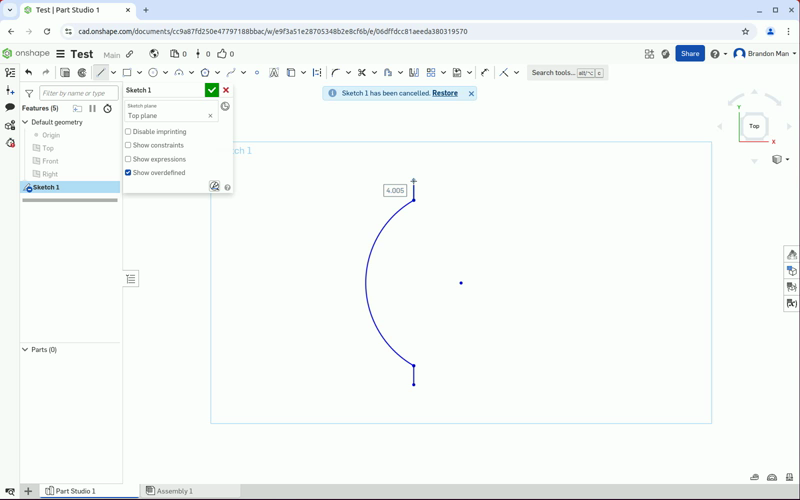
key(esc)
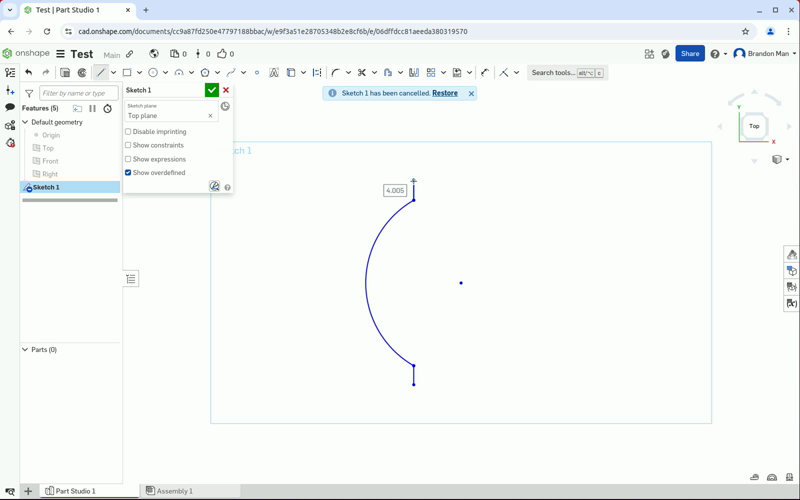
key(a)
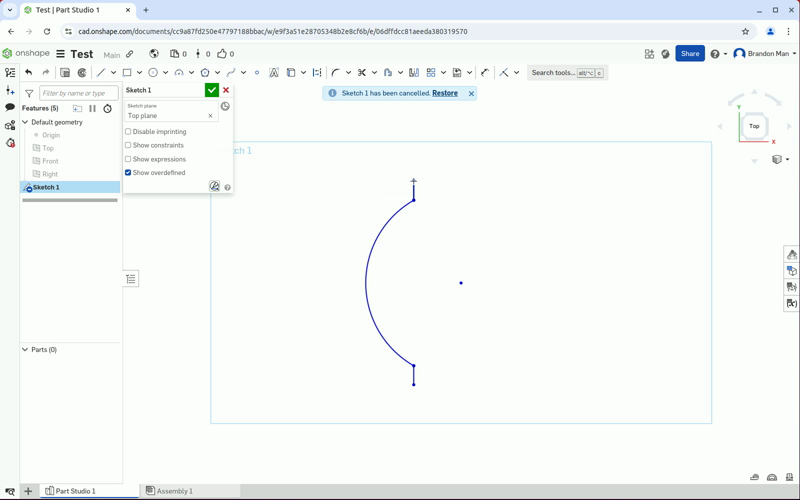
mouse_move(413, 180)
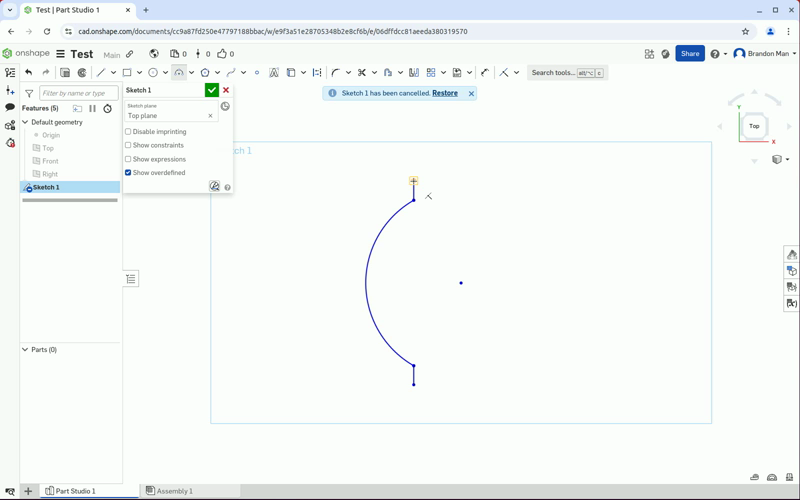
click(413, 180)
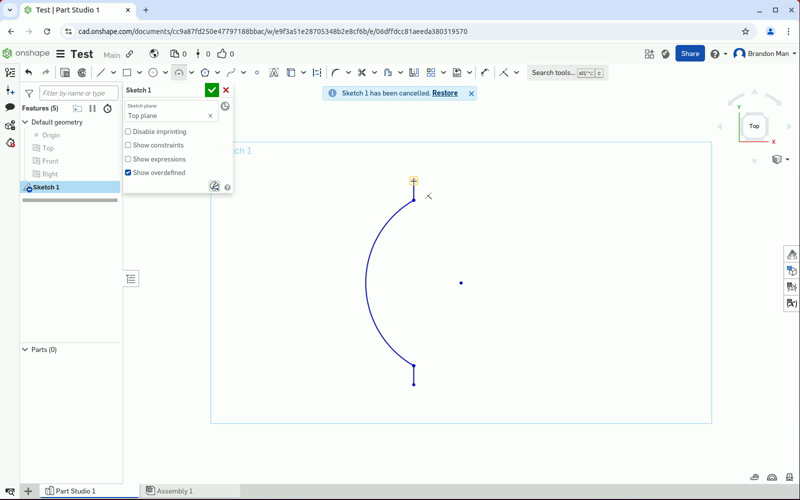
mouse_move(413, 384)
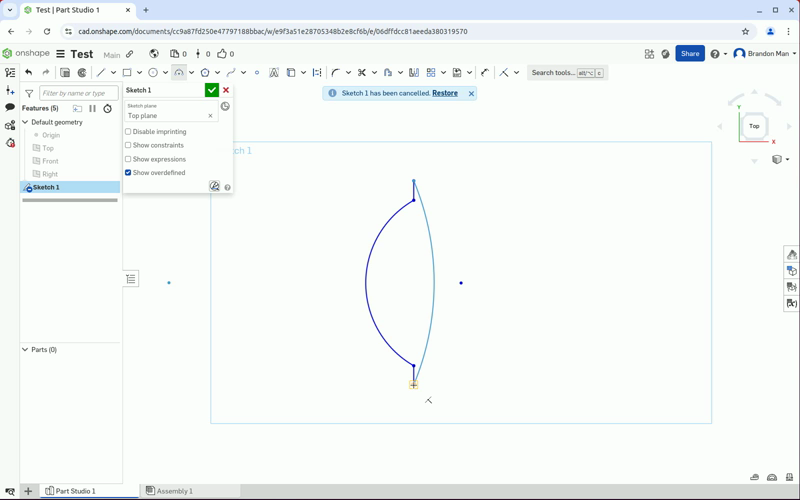
click(413, 384)
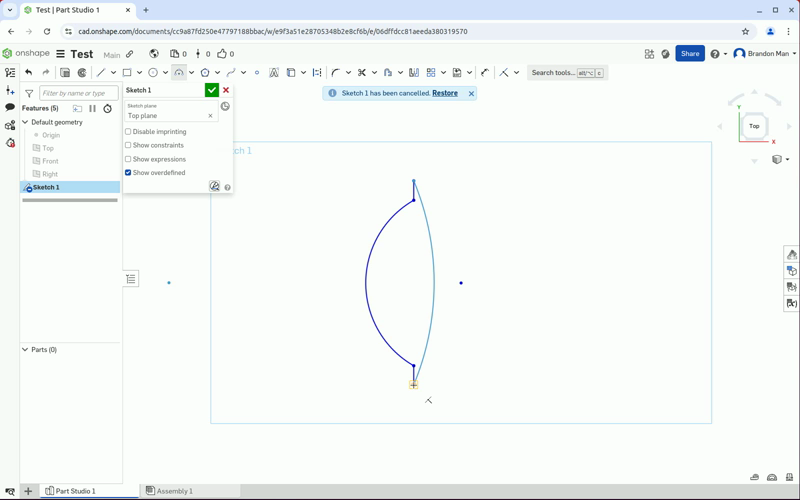
key_down(shift)
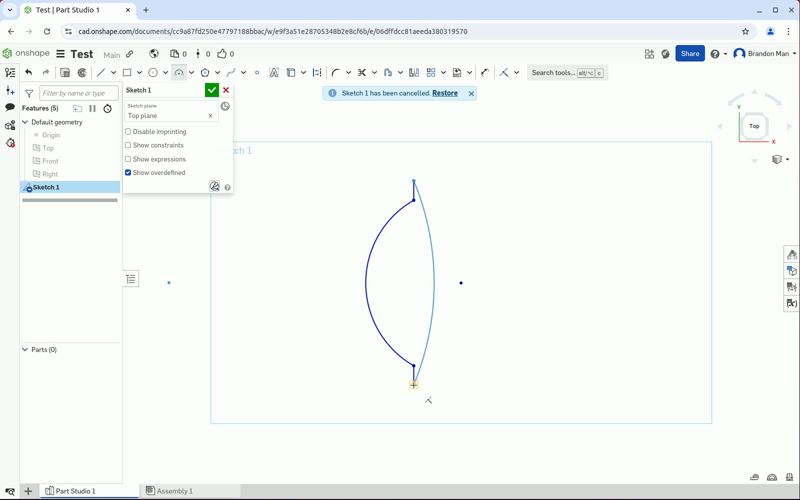
mouse_move(348, 282)
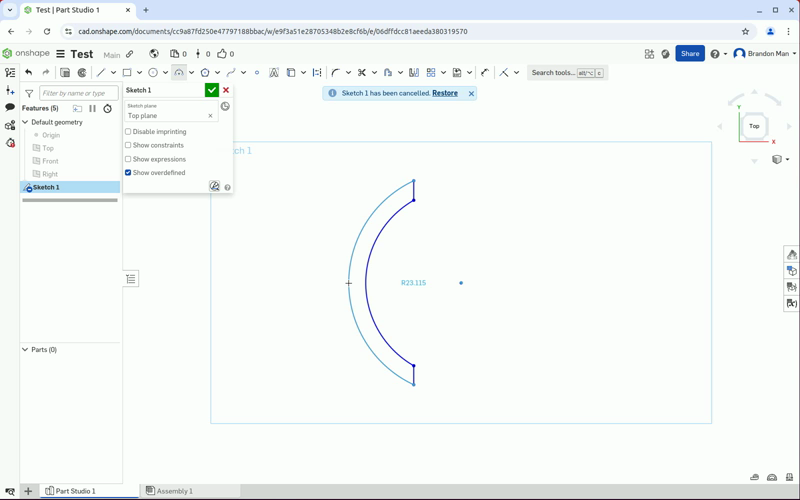
click(348, 282)
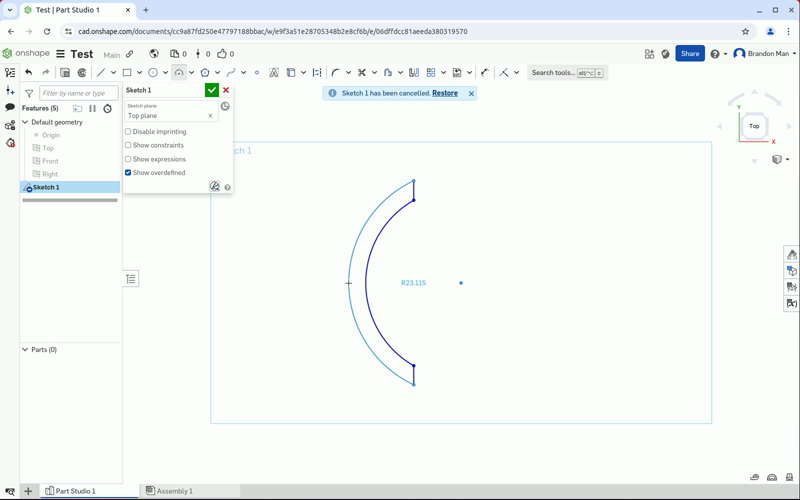
key_up(shift)
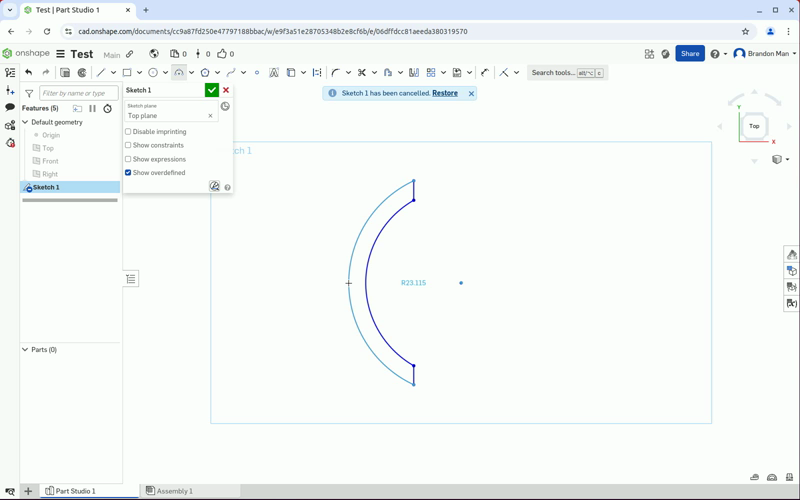
key(esc)
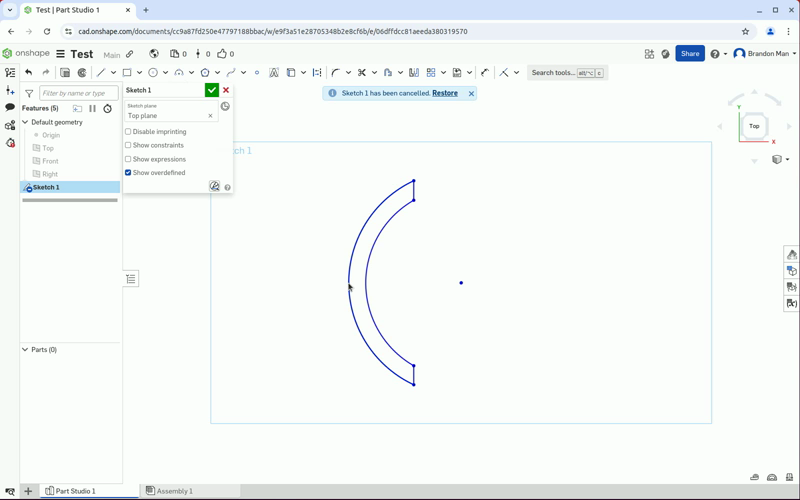
mouse_move(370, 324)
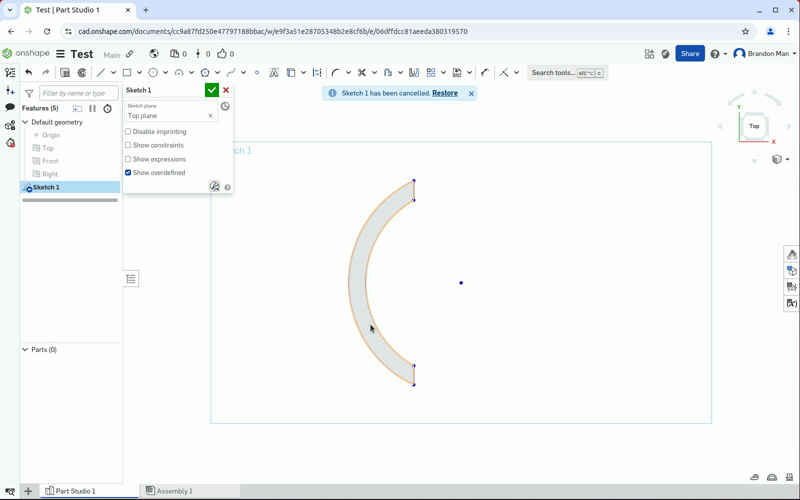
click(370, 324)
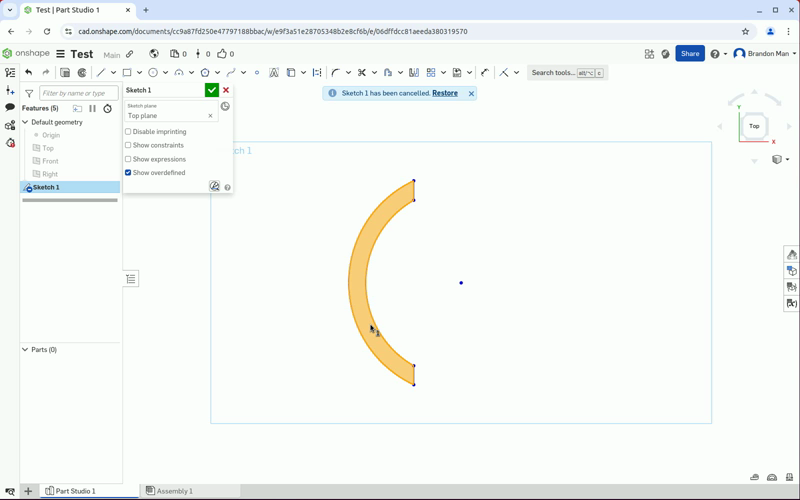
mouse_move(73, 352)
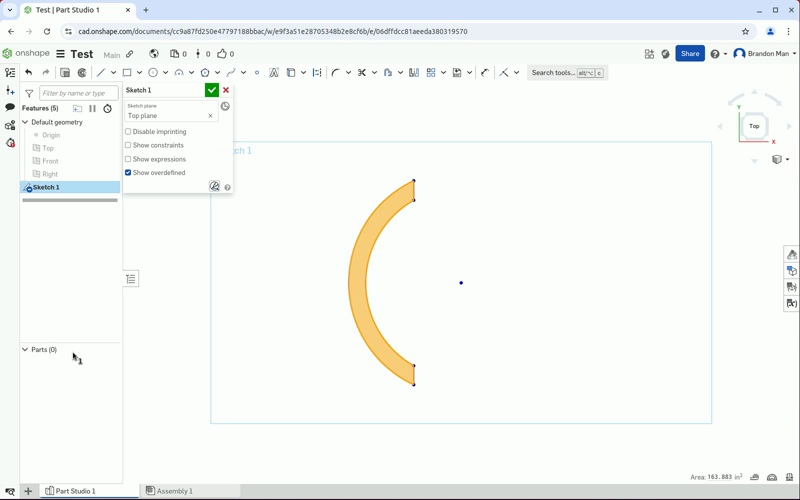
key(shift+y)
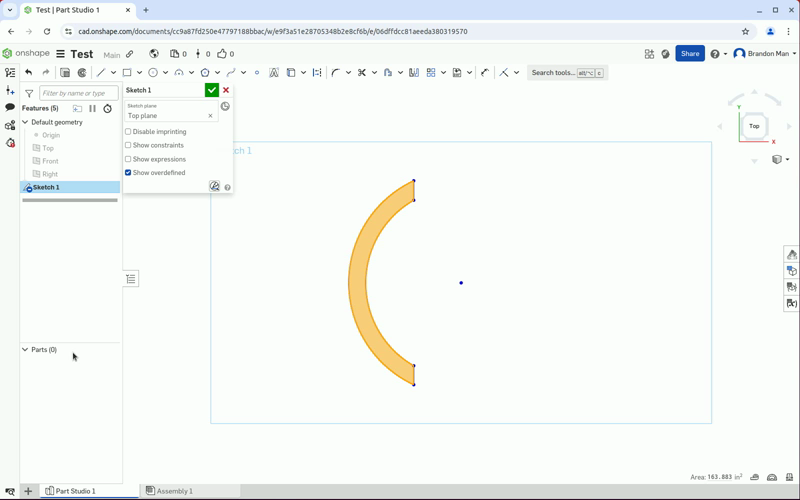
key(shift+e)
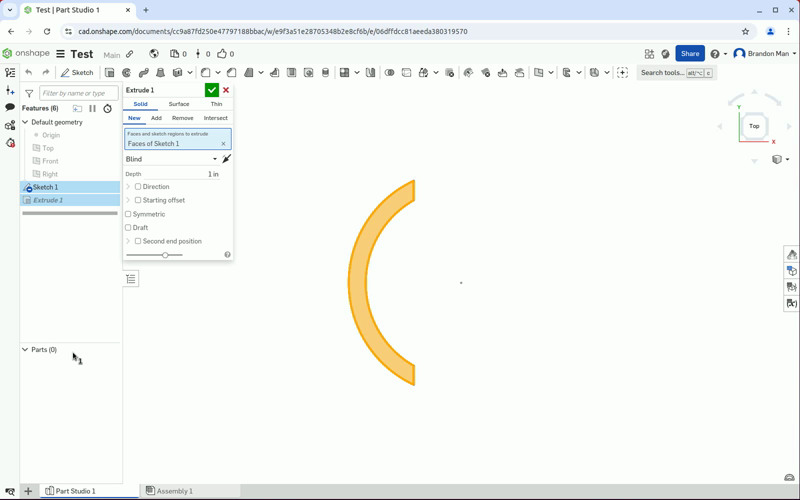
mouse_move(143, 106)
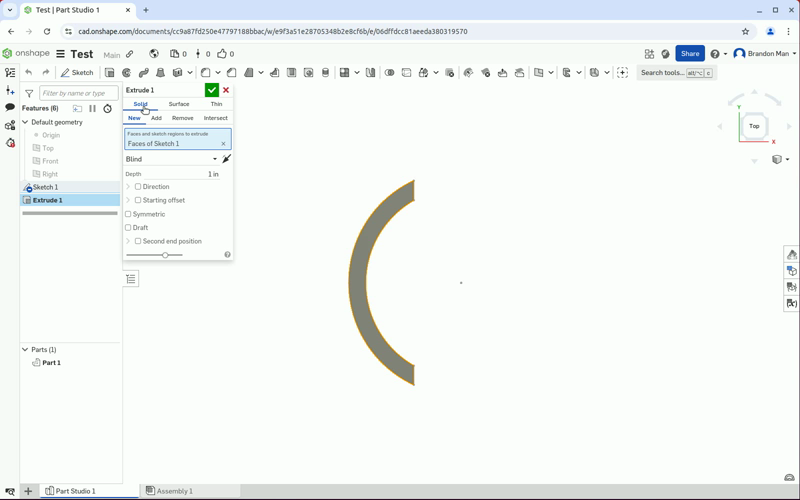
click(143, 106)
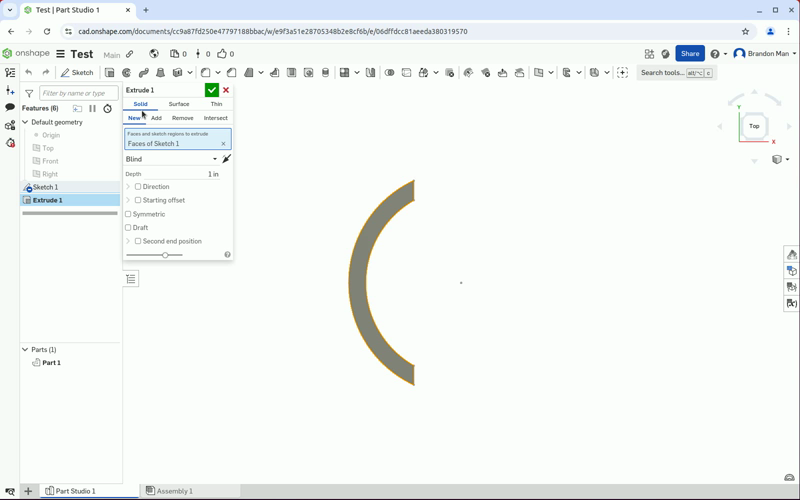
mouse_move(137, 120)
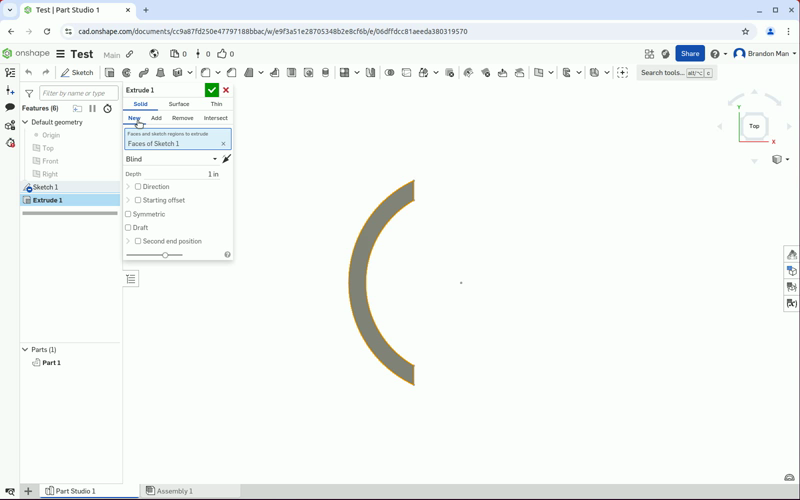
click(137, 120)
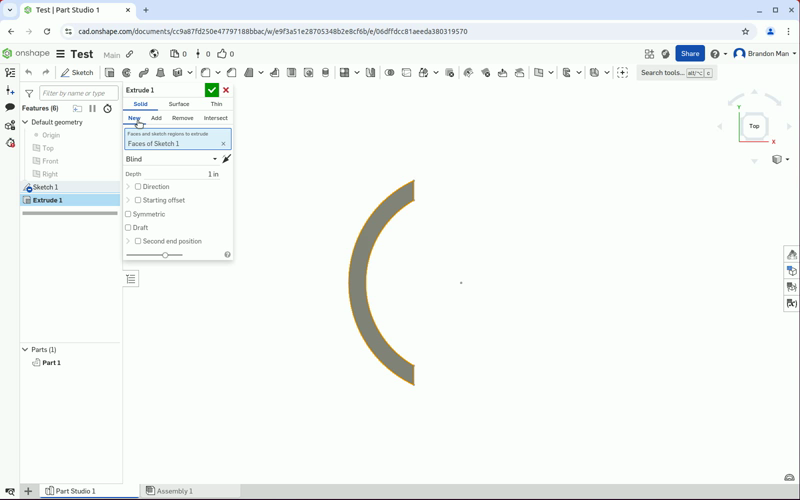
key(tab, 4)
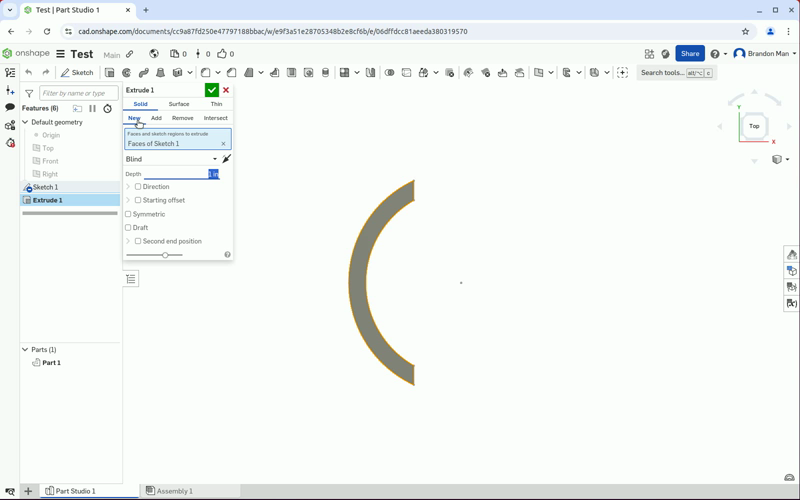
text(6.499)
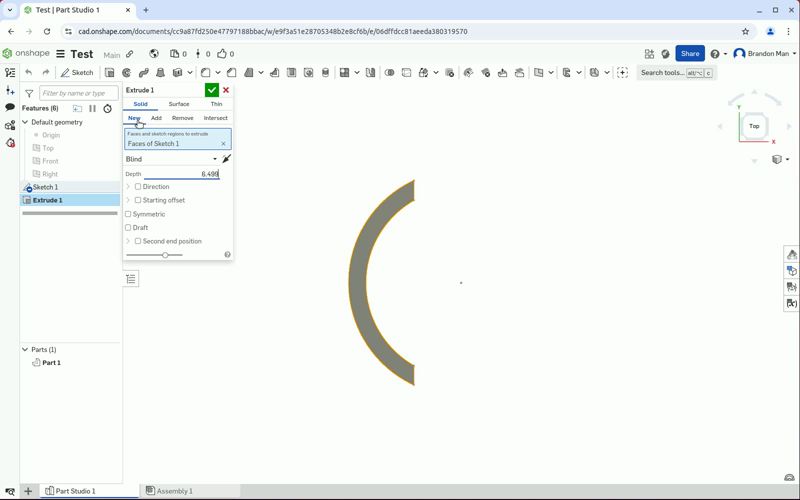
key(enter)
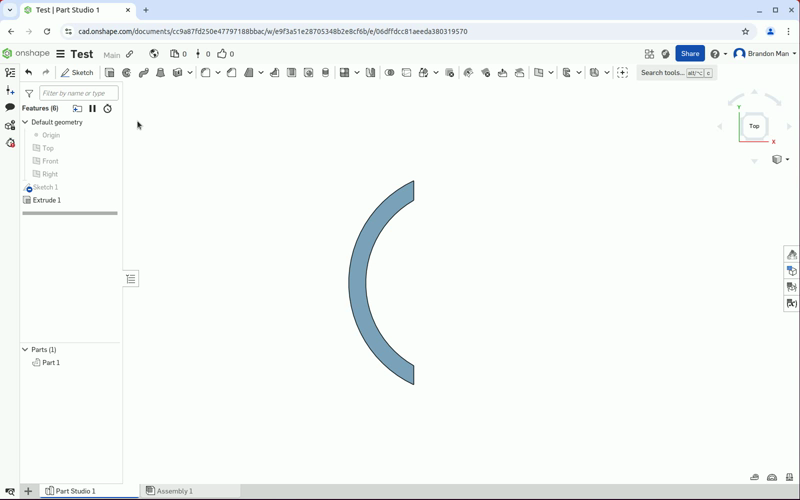
key(shift+h)
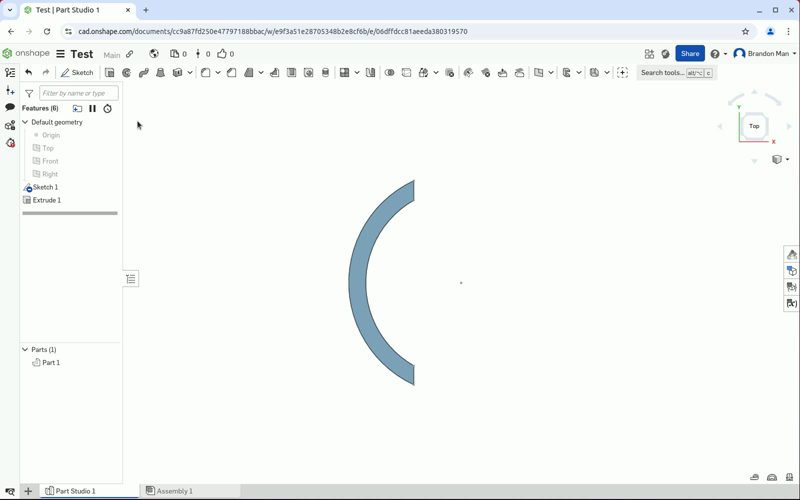
key(shift+h)
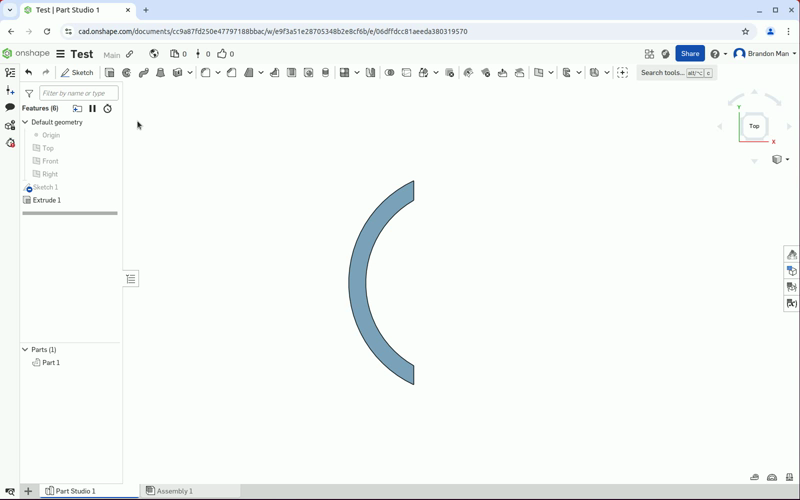
mouse_move(73, 189)
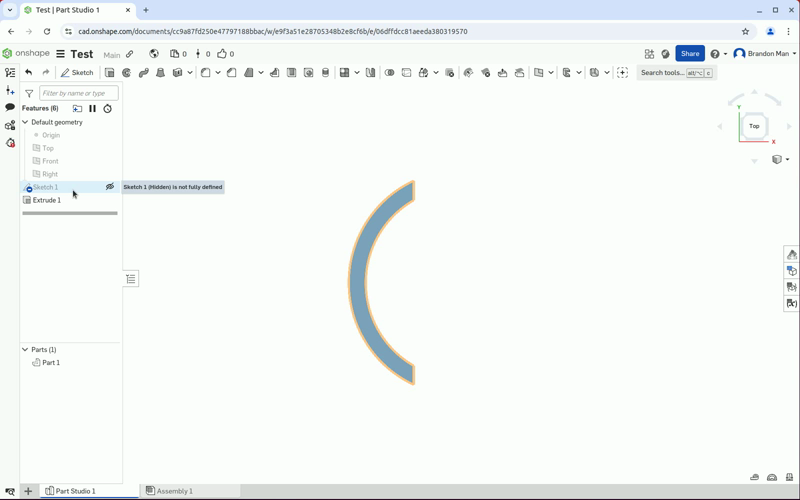
click(73, 189)
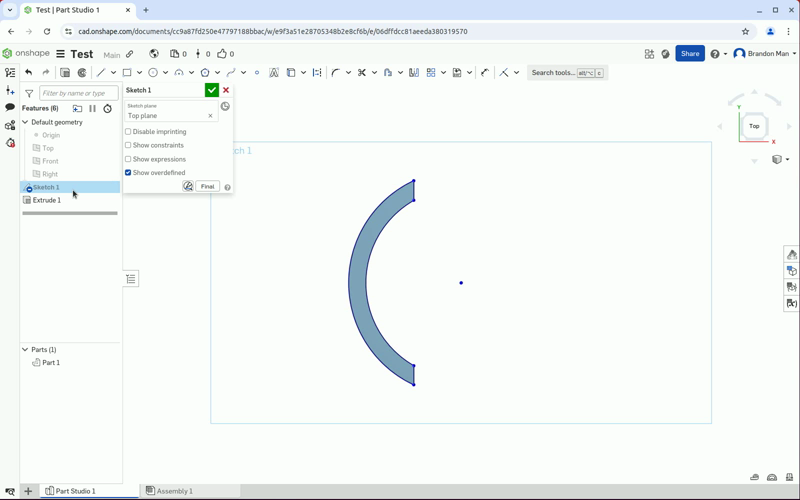
mouse_move(229, 92)
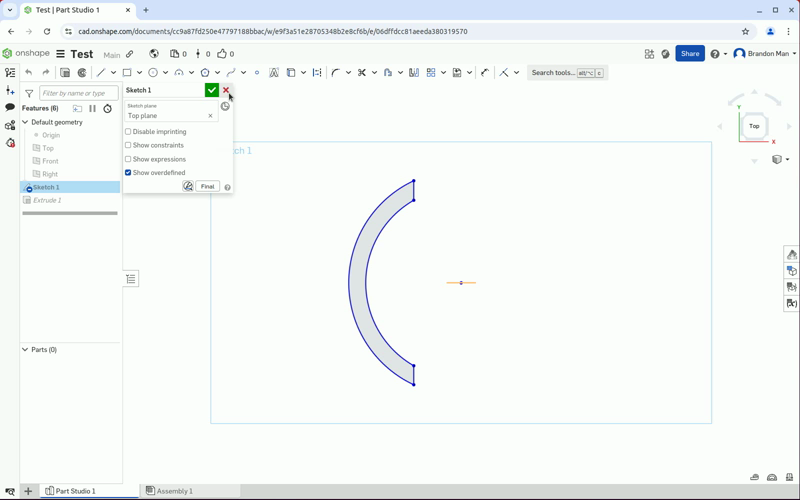
click(229, 92)
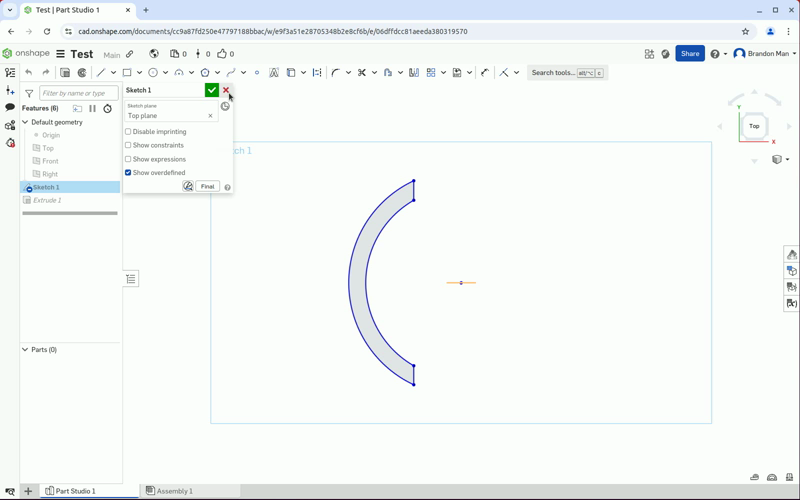
key(shift+s)
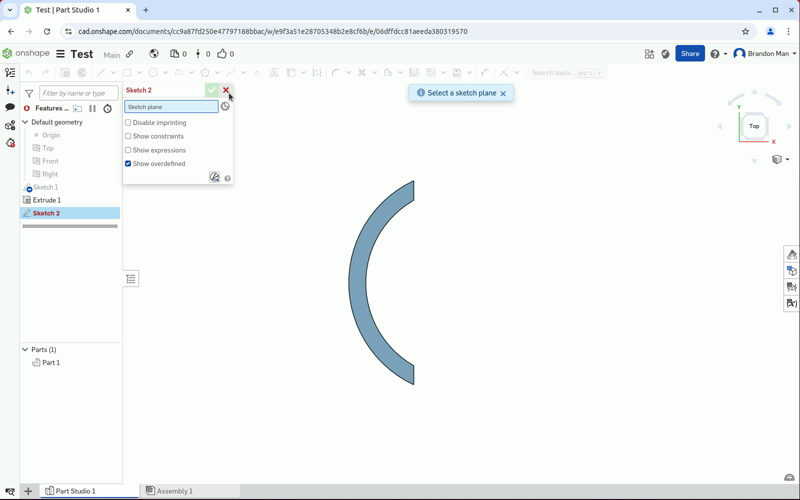
mouse_move(73, 150)
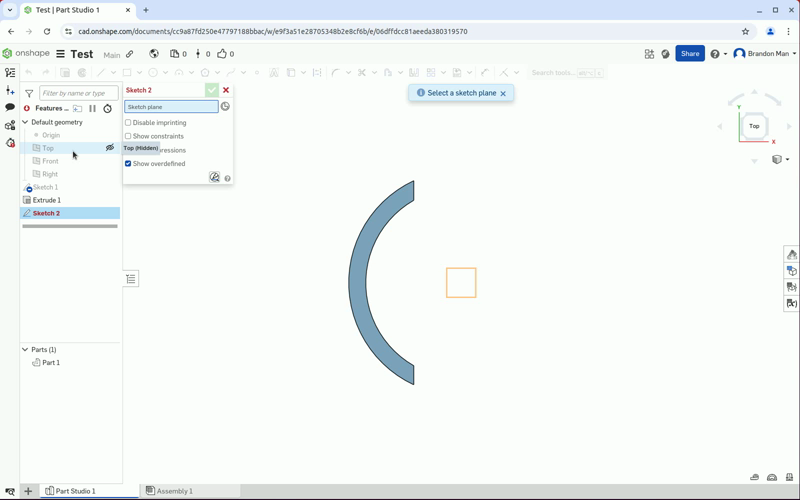
click(73, 150)
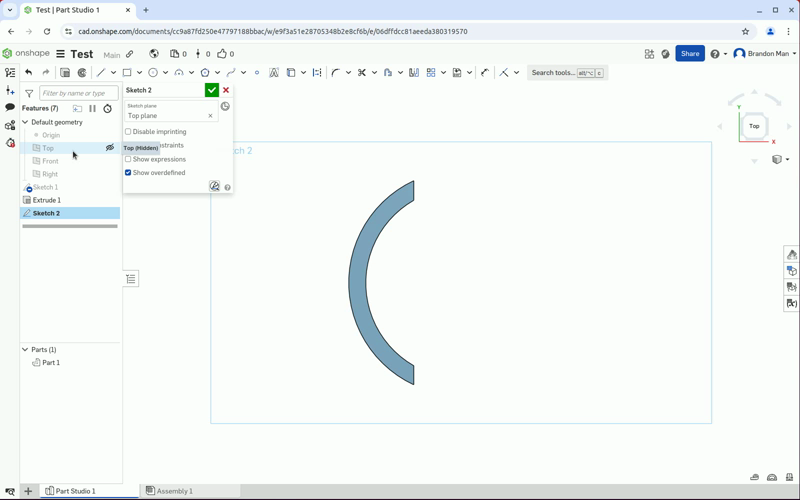
mouse_move(73, 352)
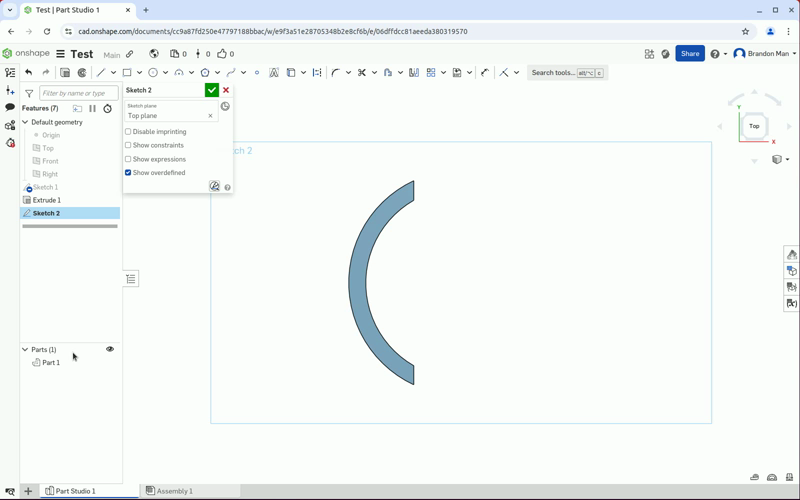
key(y)
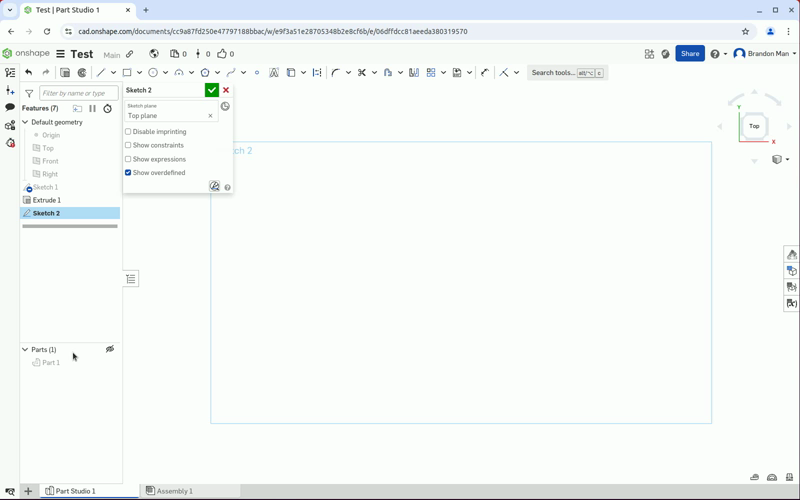
key(a)
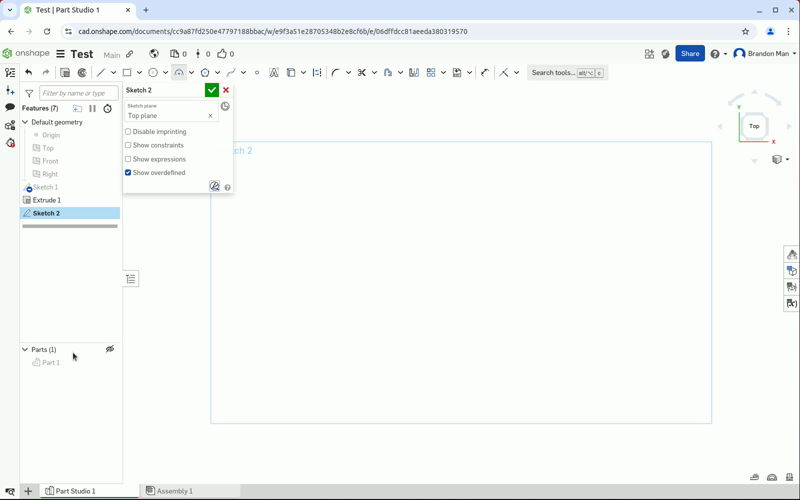
key_down(shift)
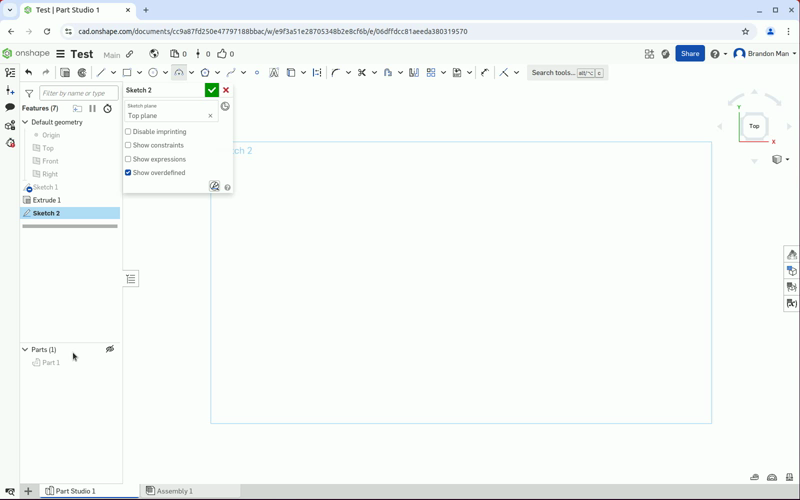
mouse_move(348, 282)
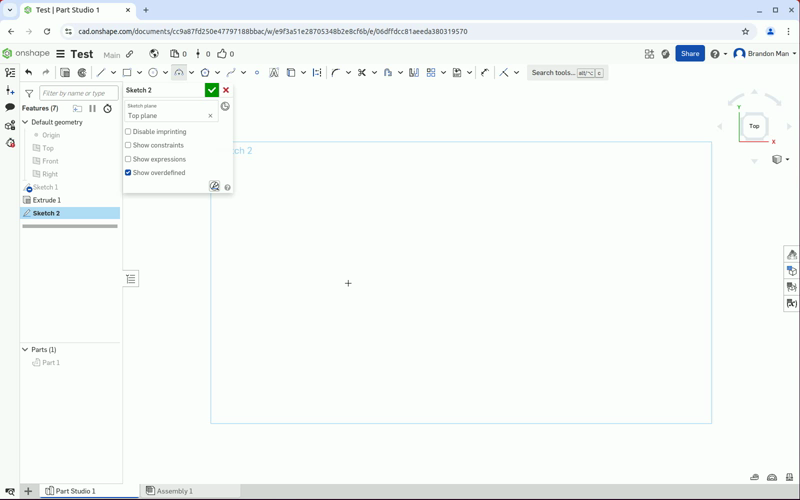
click(348, 282)
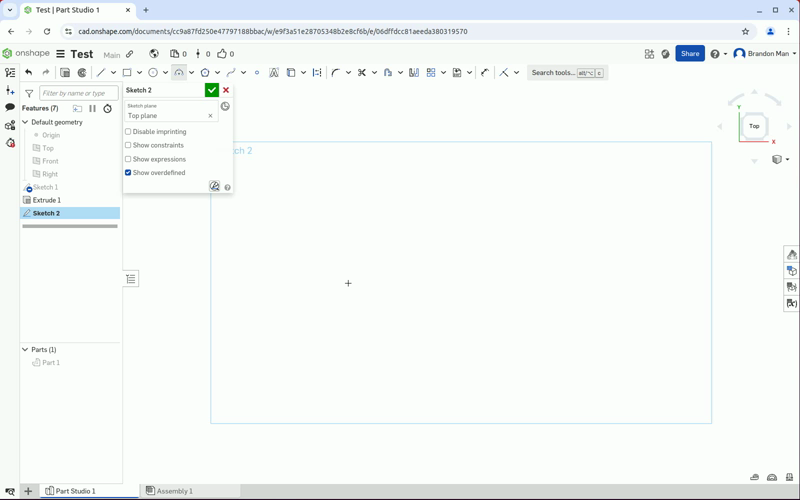
key_up(shift)
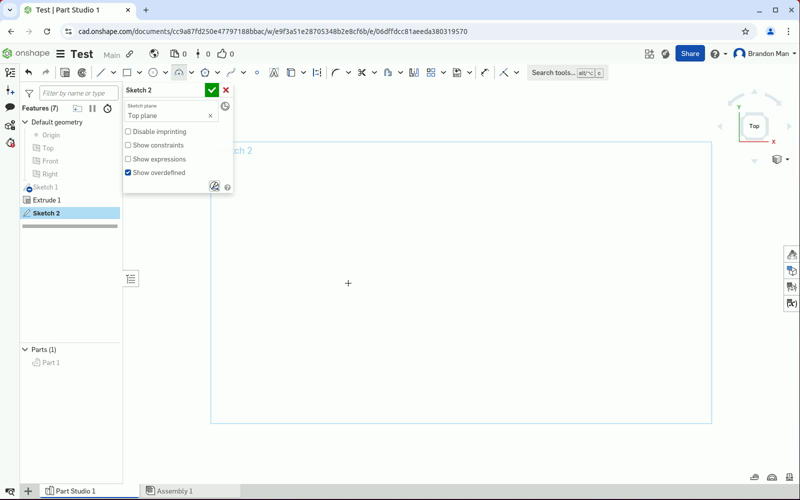
key_down(shift)
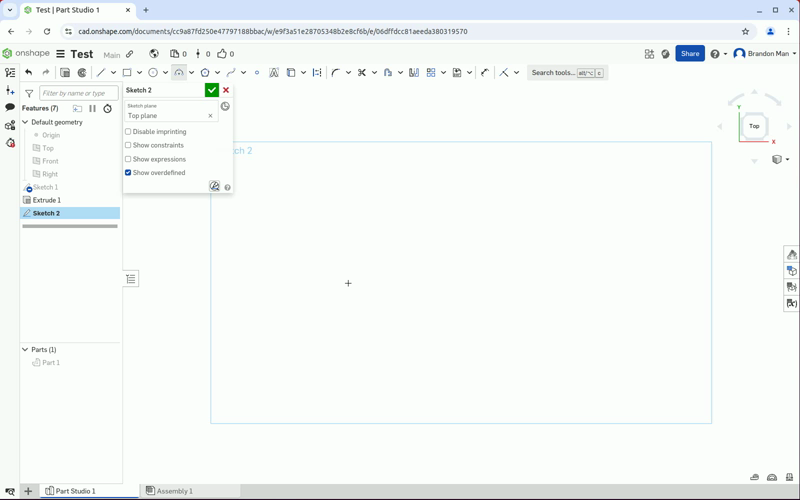
mouse_move(413, 180)
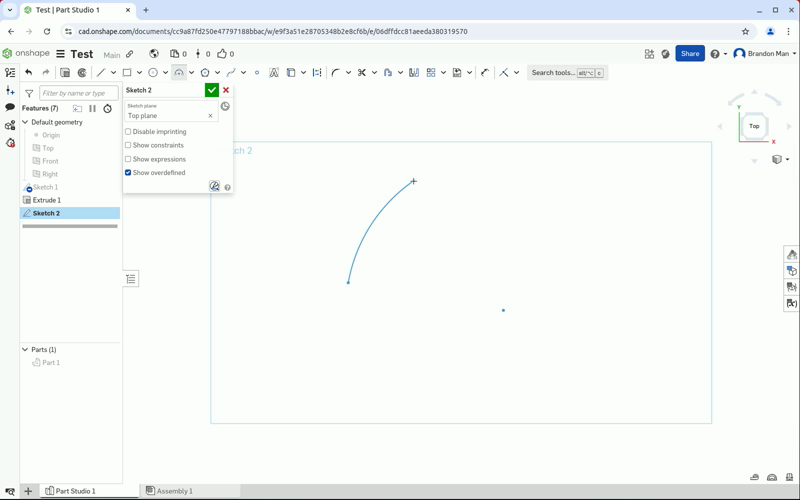
click(413, 180)
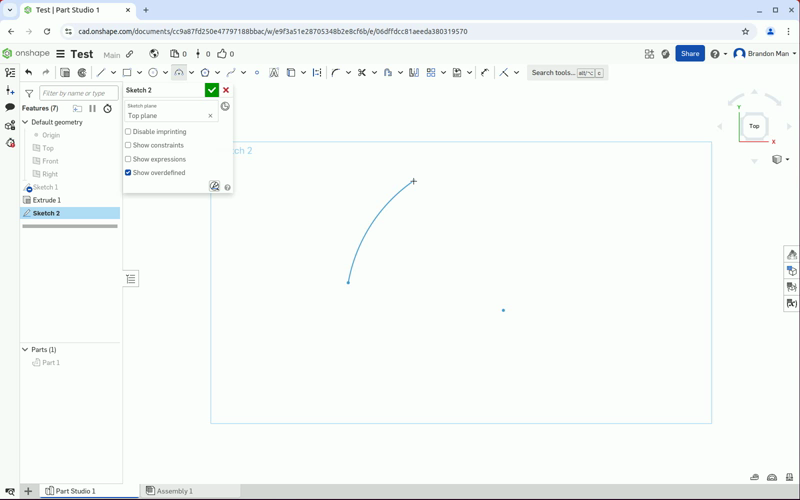
mouse_move(365, 222)
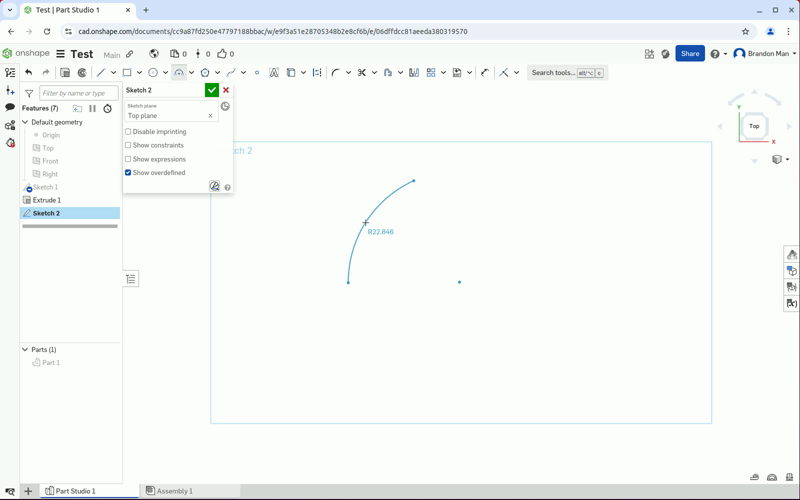
click(365, 222)
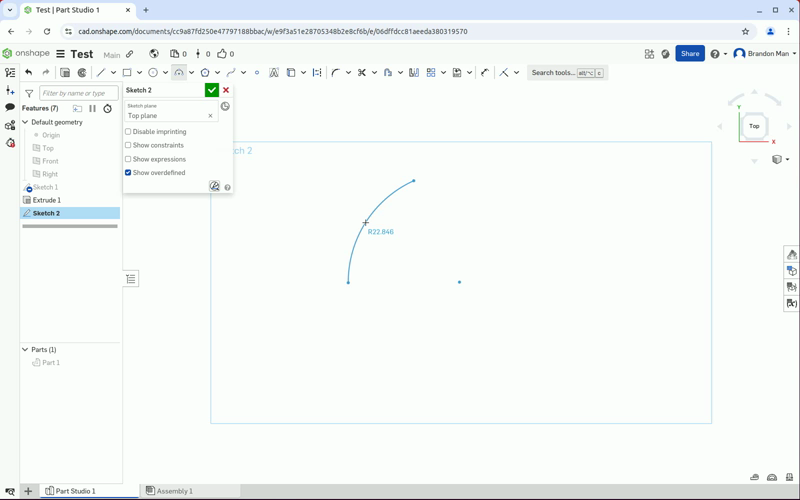
key_up(shift)
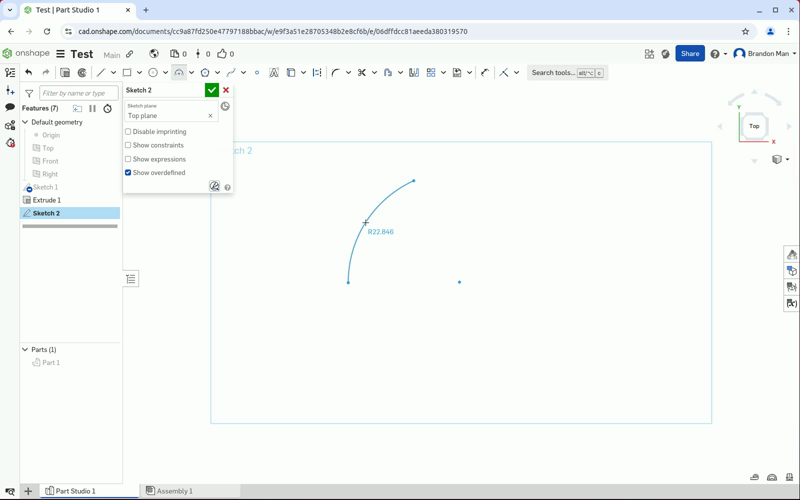
key(esc)
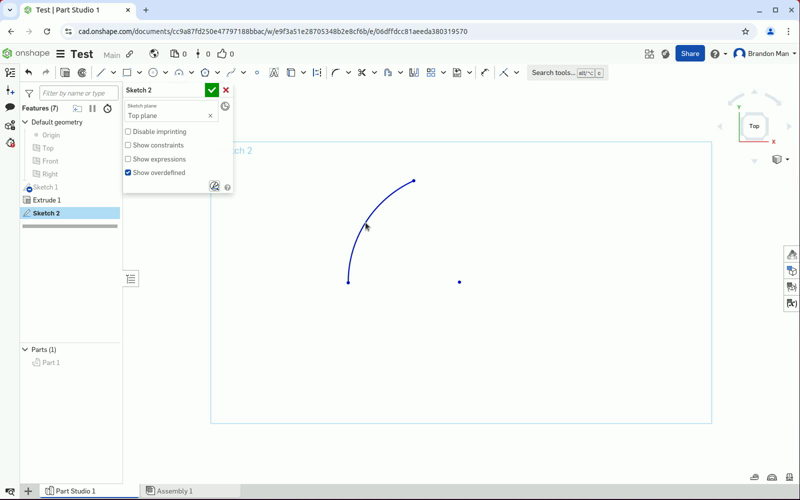
key(l)
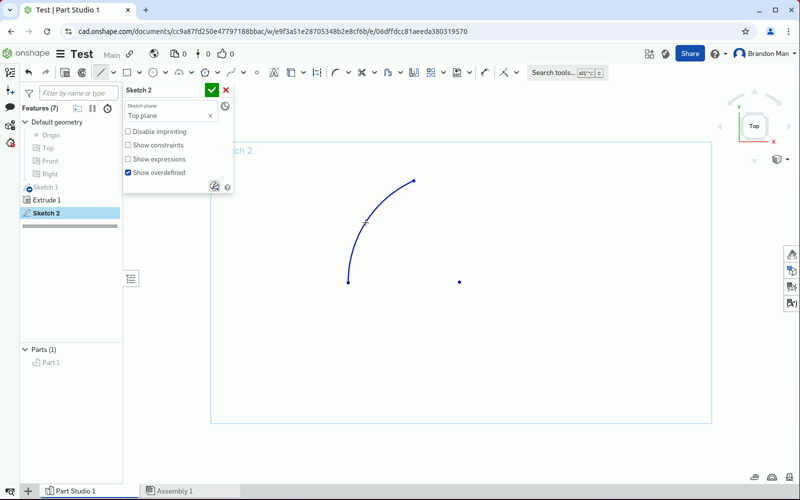
mouse_move(413, 180)
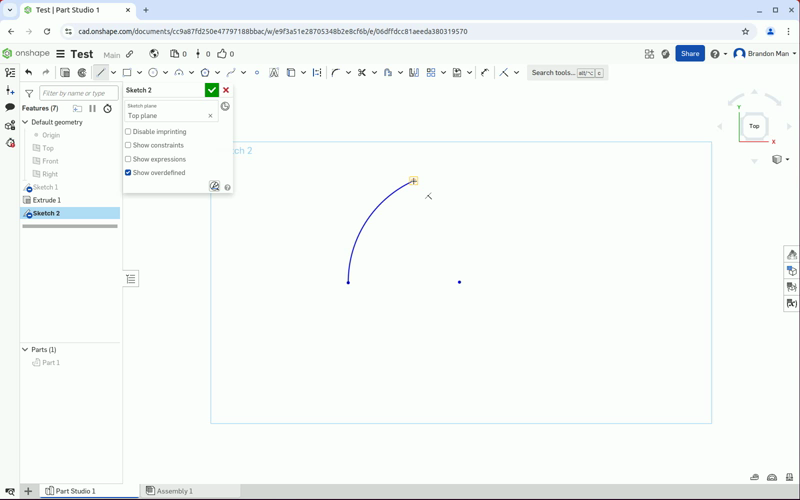
click(413, 180)
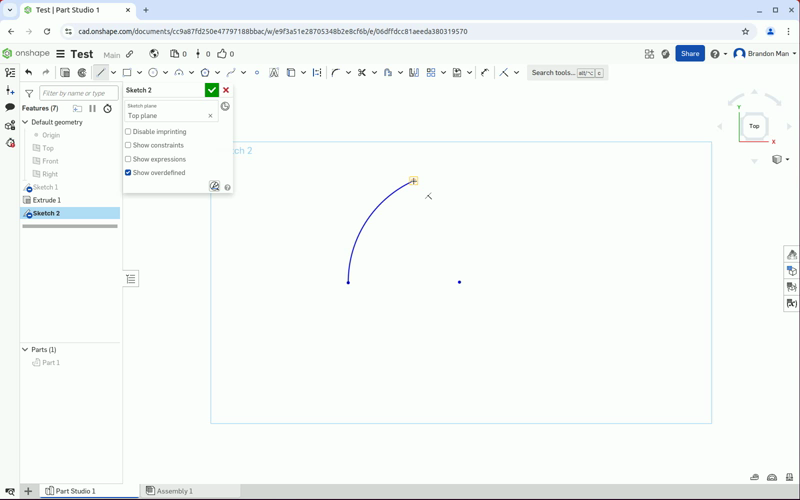
key_down(shift)
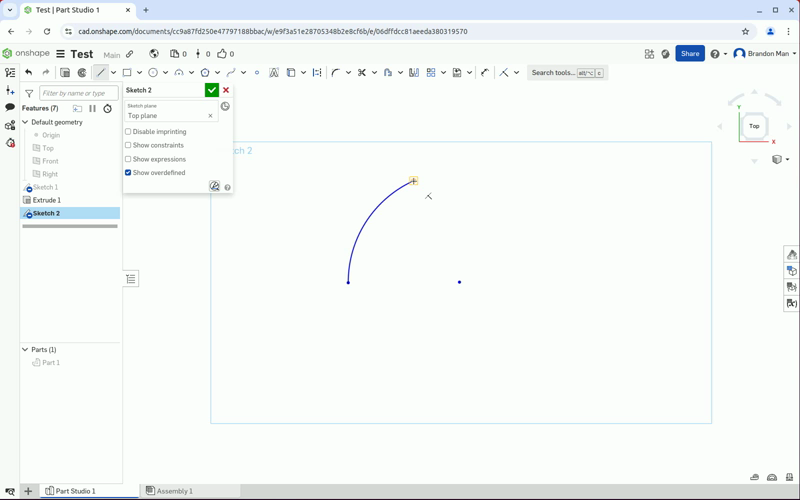
mouse_move(348, 180)
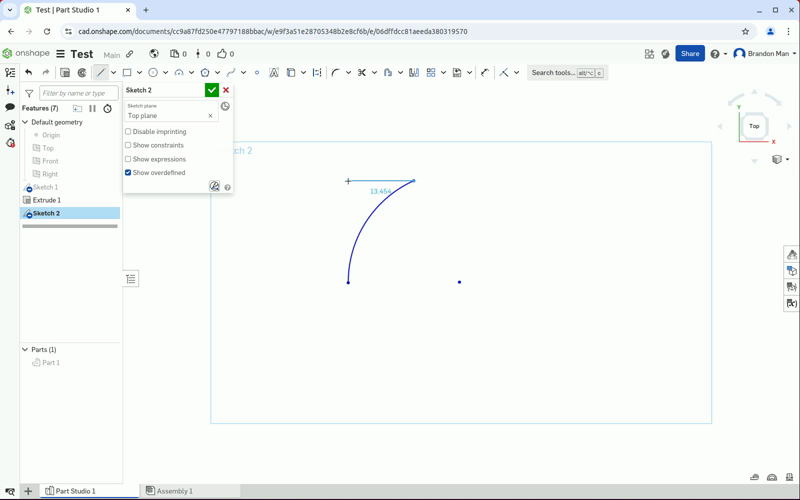
click(348, 180)
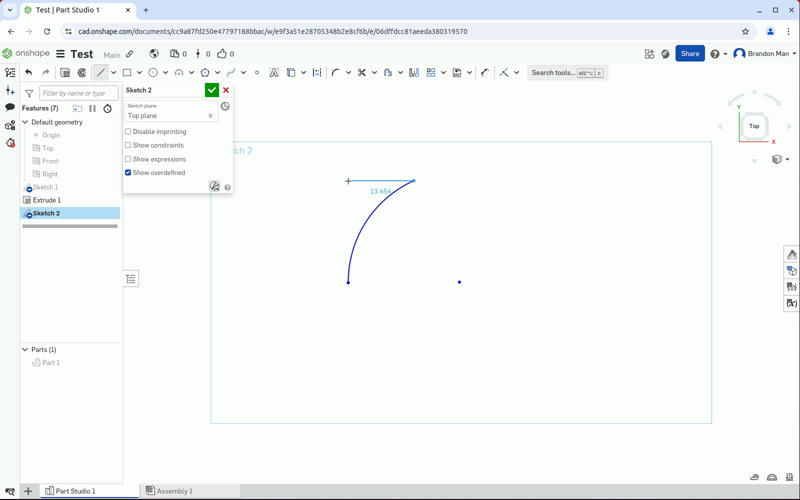
key_up(shift)
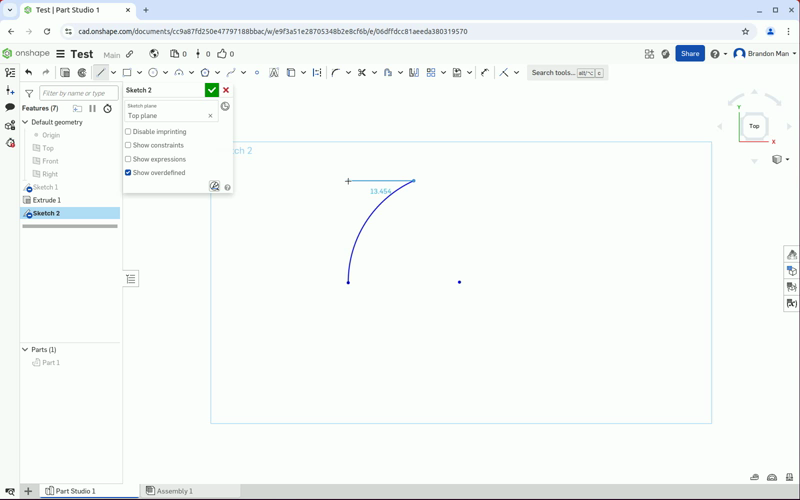
key_down(shift)
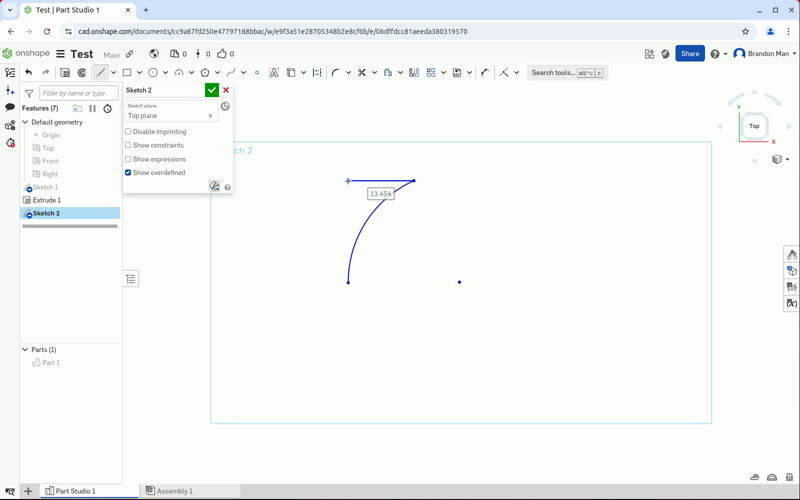
mouse_move(348, 282)
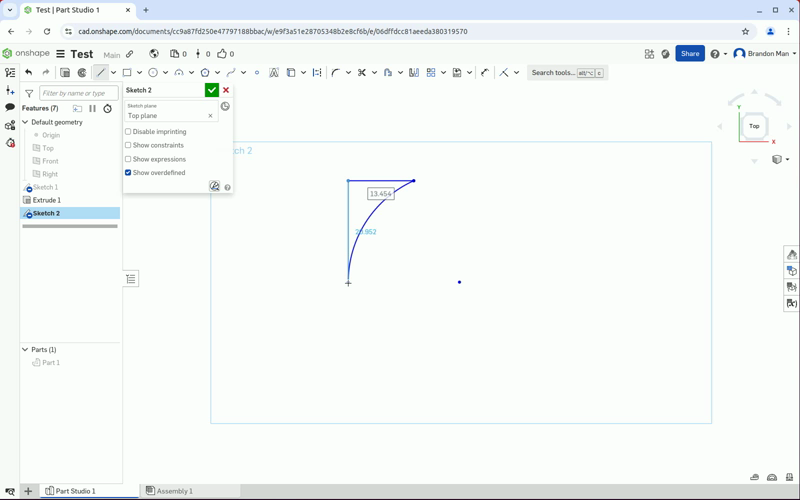
key_up(shift)
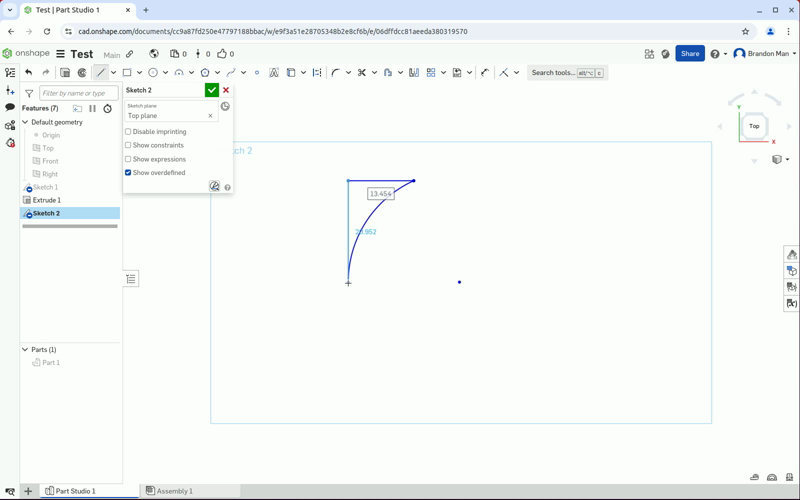
click(348, 282)
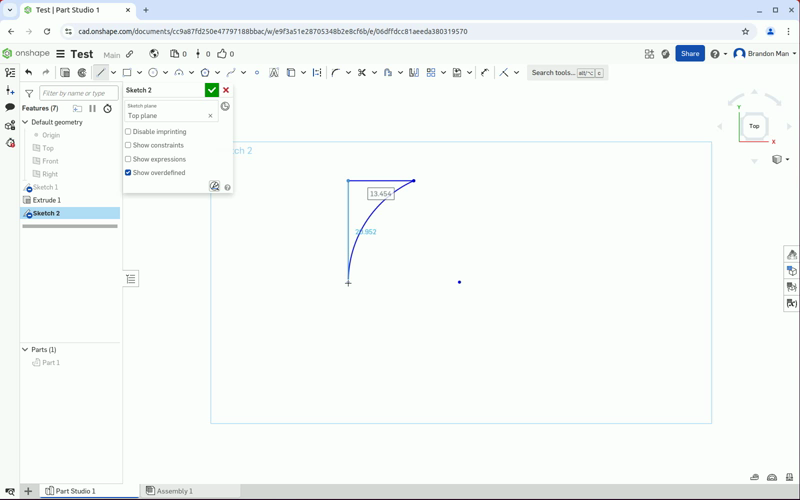
key(esc)
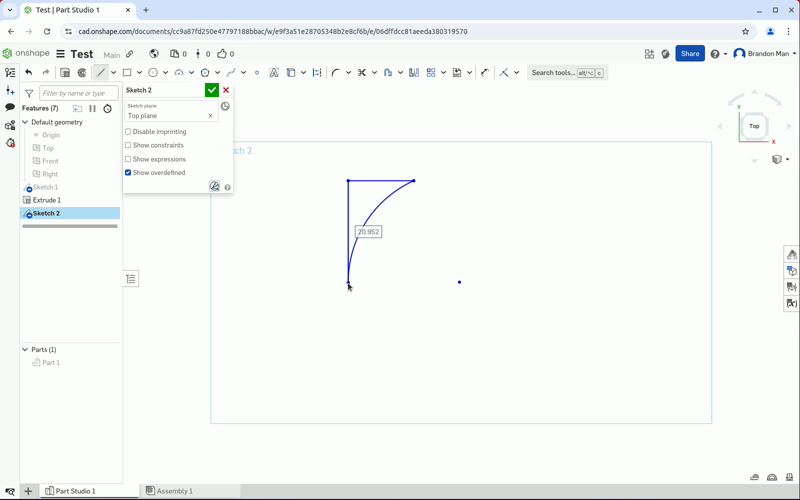
mouse_move(382, 195)
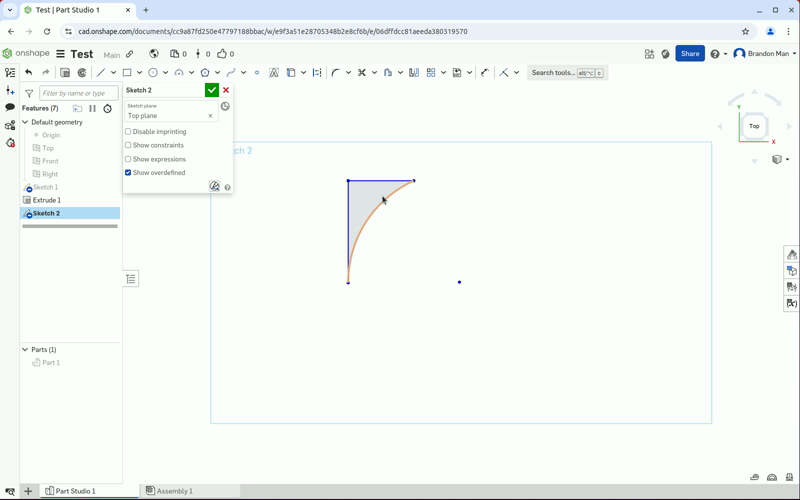
click(382, 195)
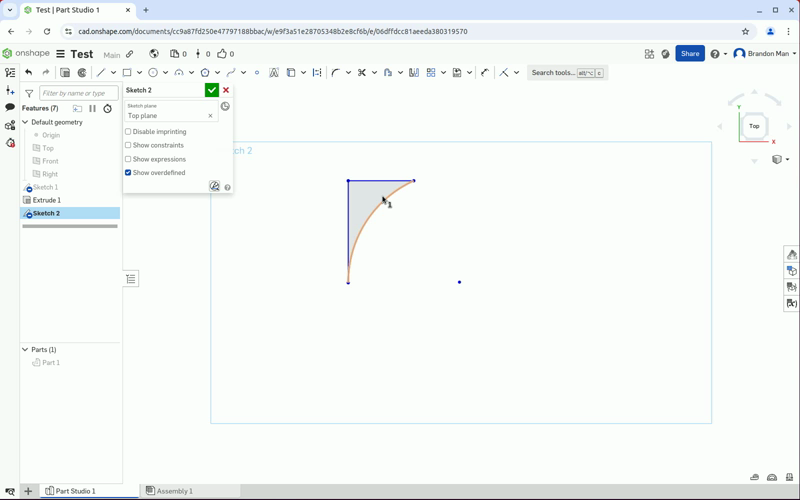
mouse_move(73, 352)
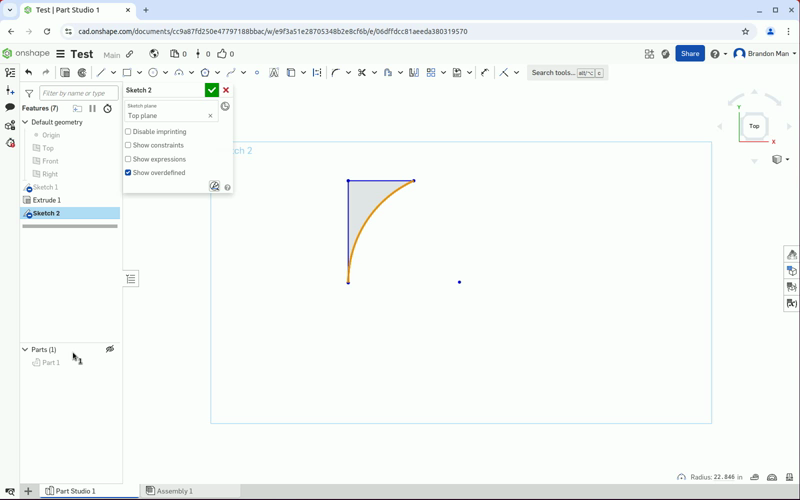
key(shift+y)
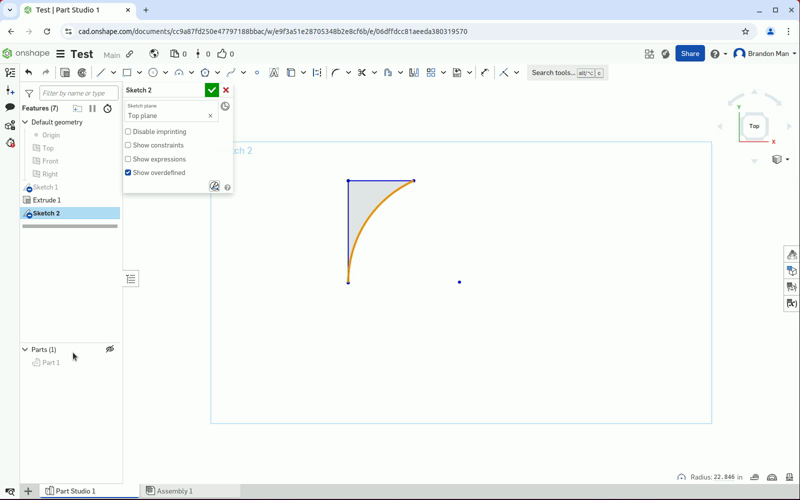
key(shift+e)
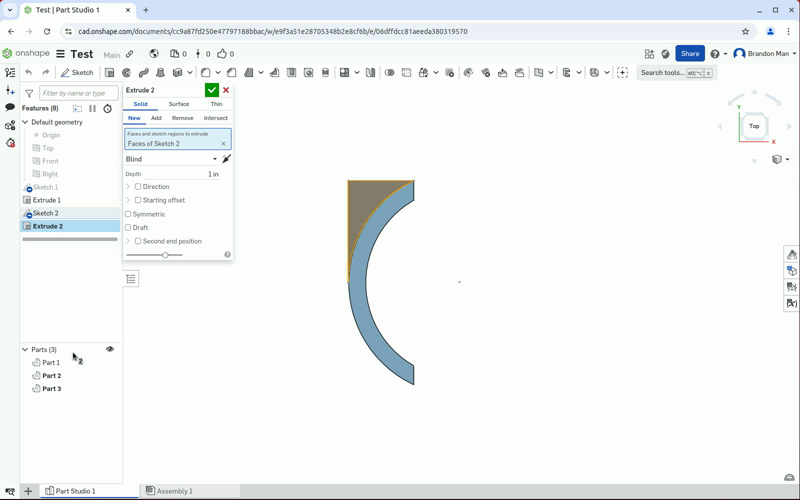
mouse_move(143, 106)
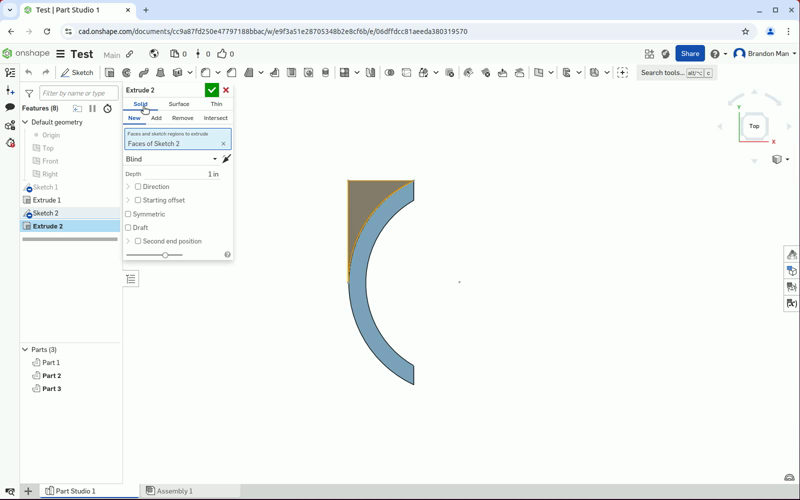
click(143, 106)
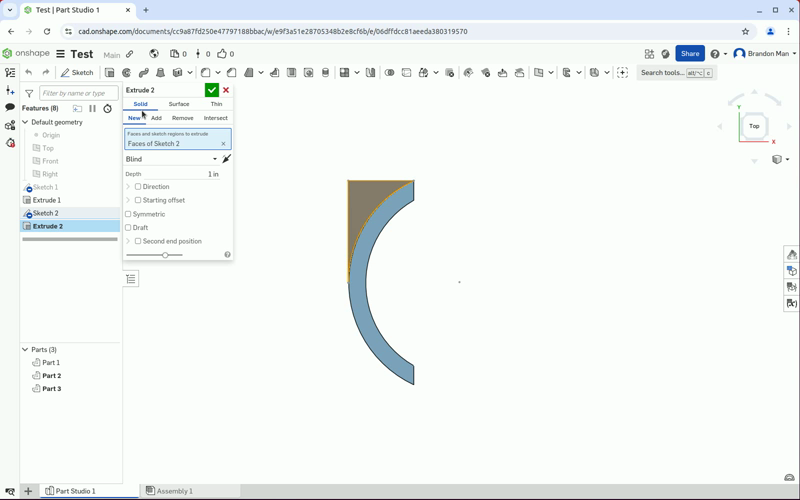
mouse_move(137, 120)
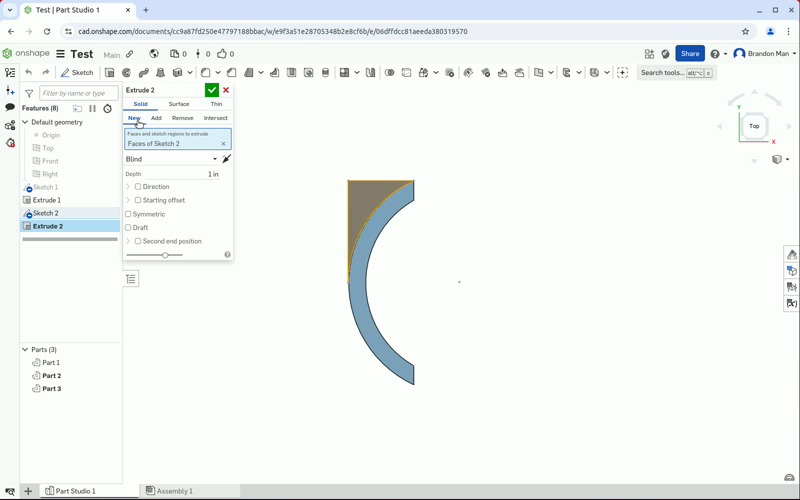
click(137, 120)
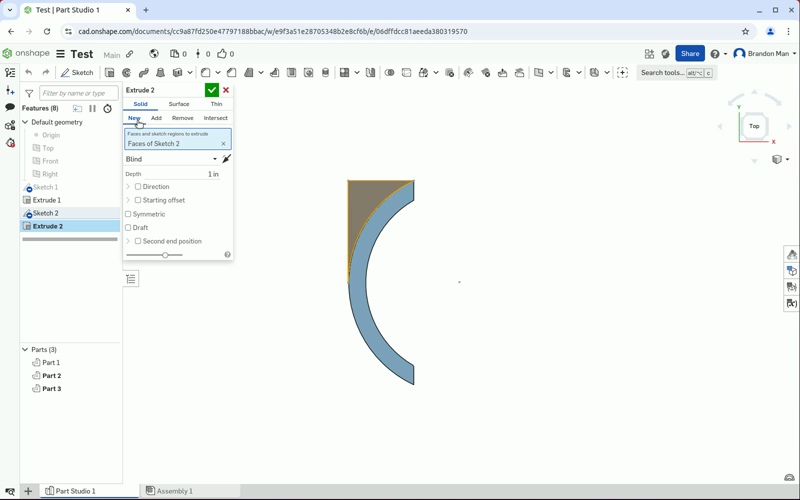
key(tab, 4)
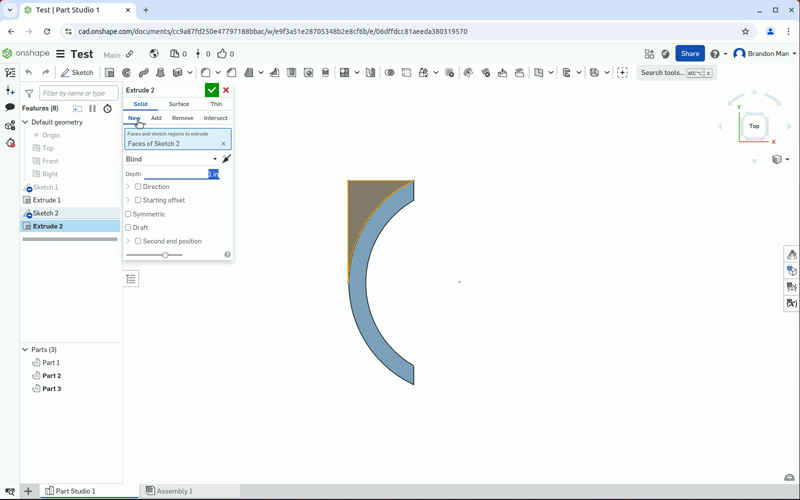
text(6.499)
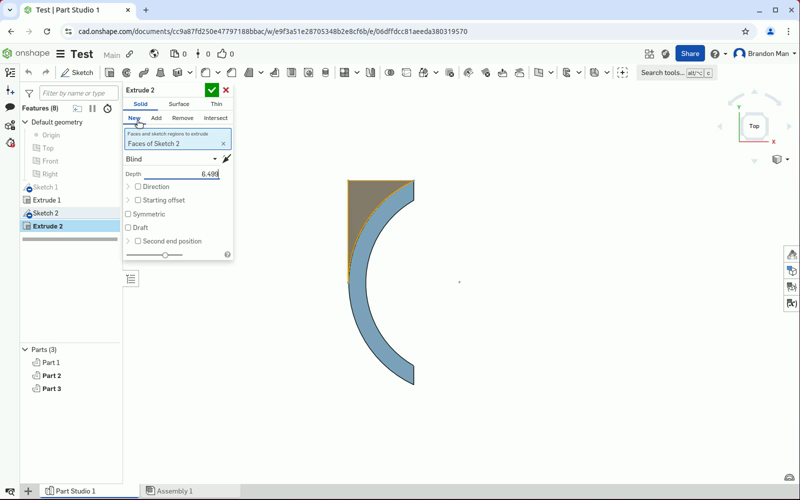
key(enter)
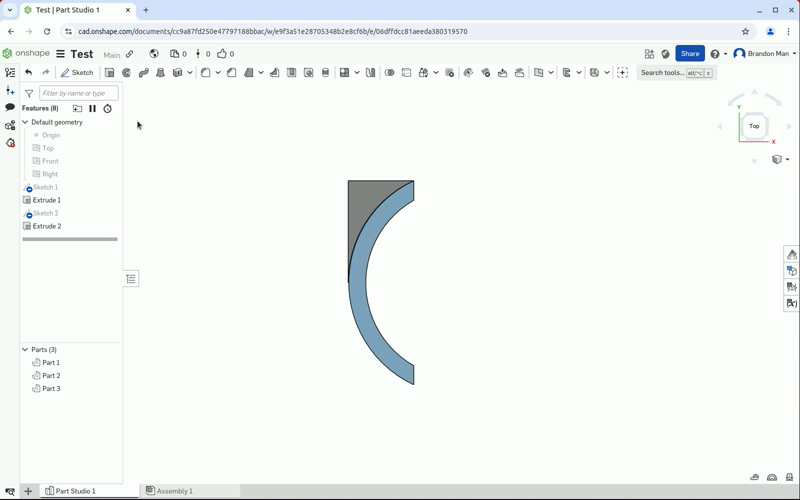
key(shift+h)
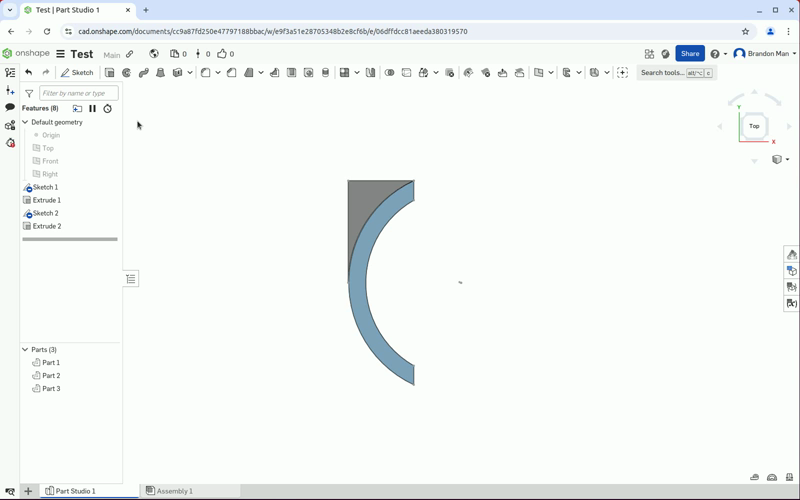
key(shift+h)
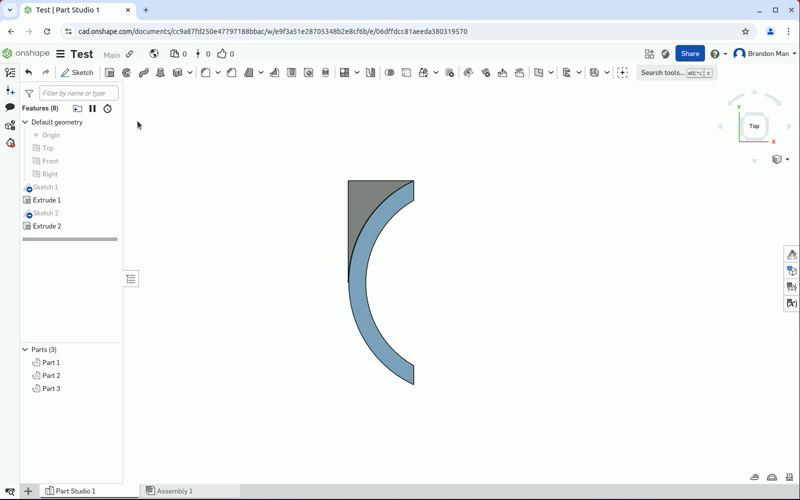
mouse_move(73, 189)
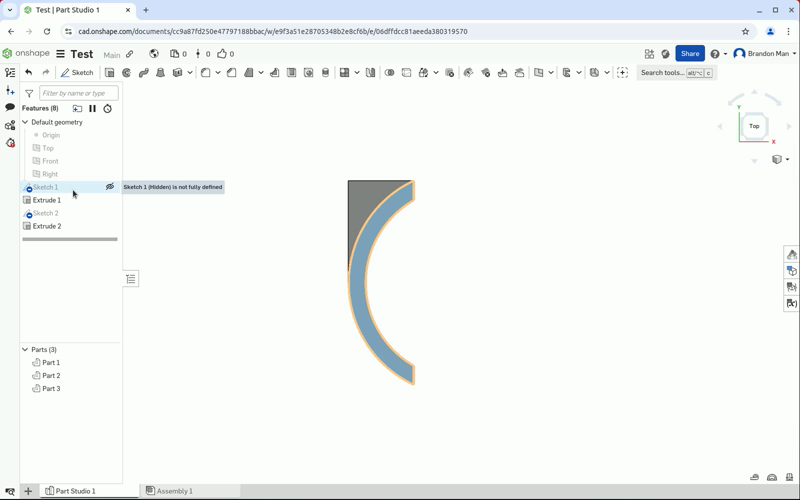
click(73, 189)
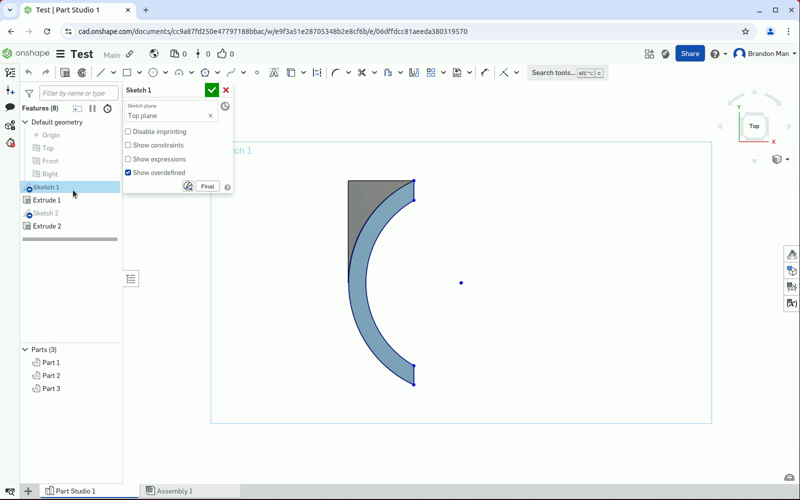
mouse_move(229, 92)
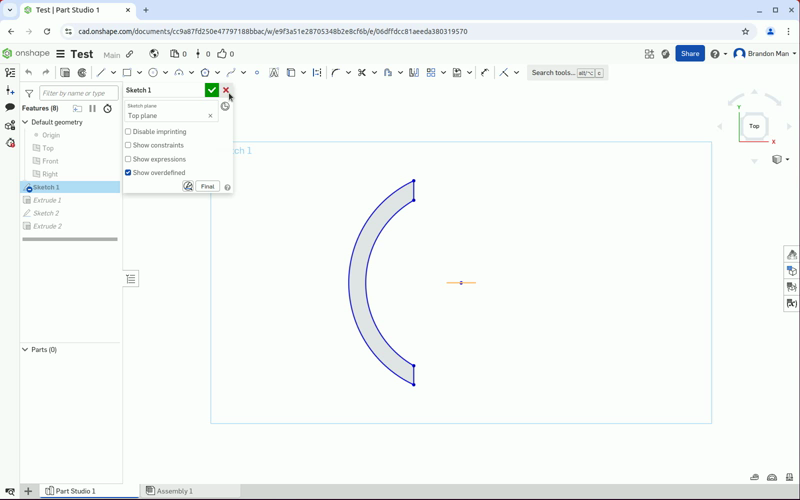
click(229, 92)
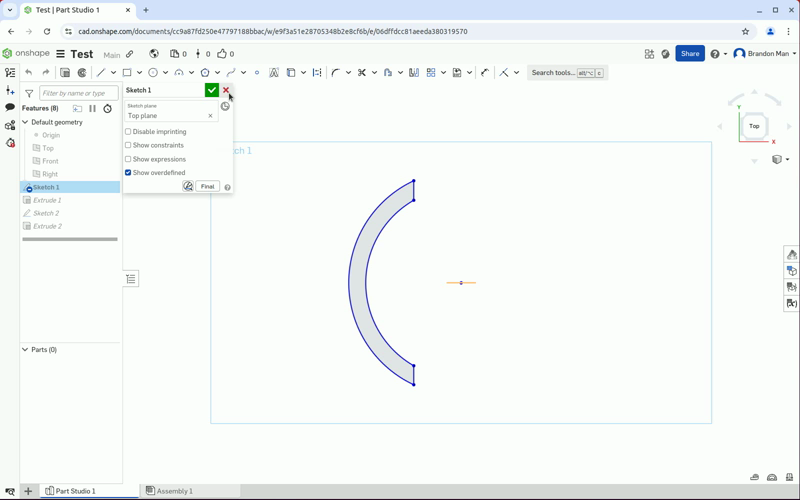
key(shift+s)
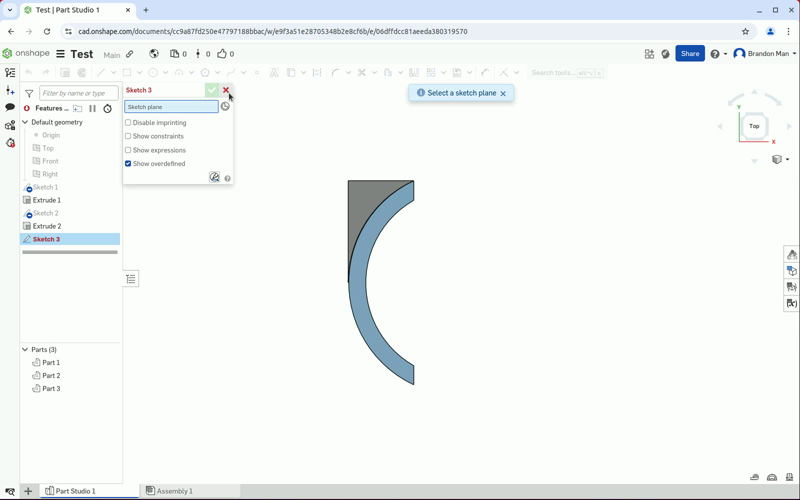
mouse_move(73, 150)
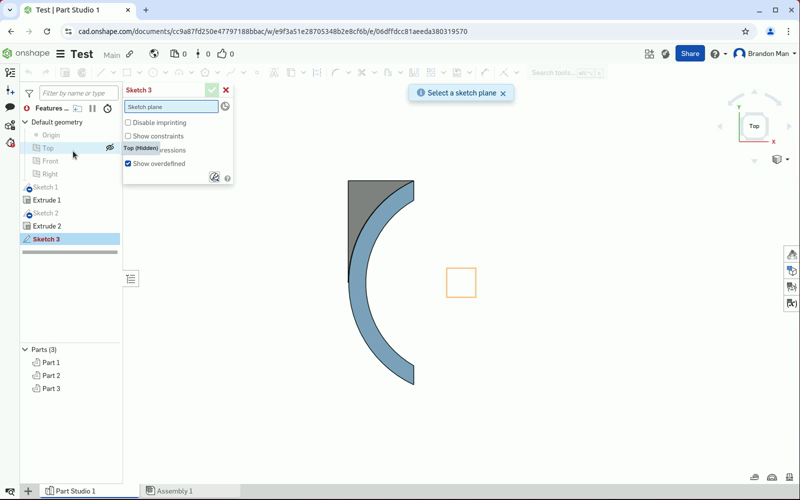
click(73, 150)
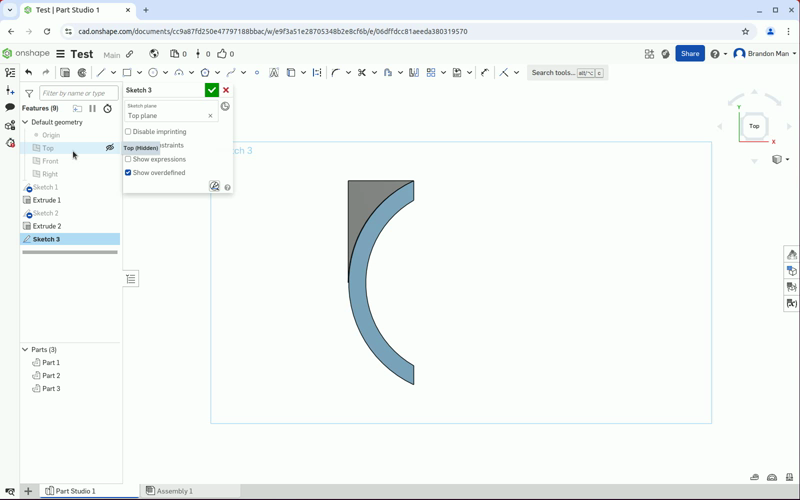
mouse_move(73, 352)
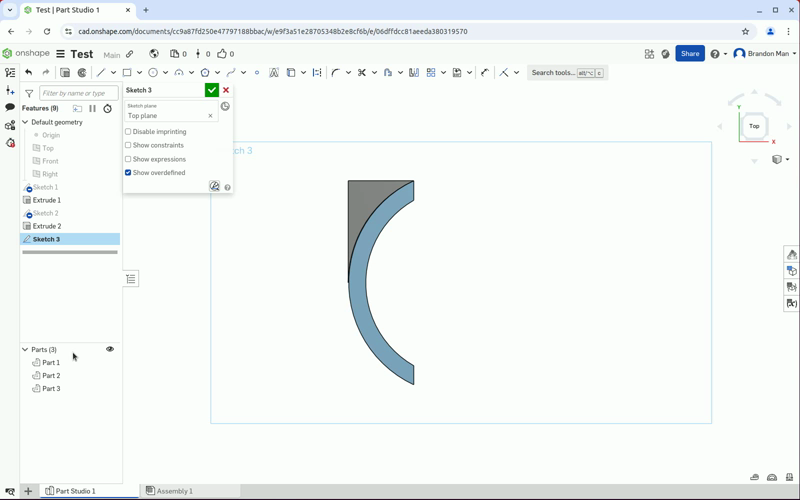
key(y)
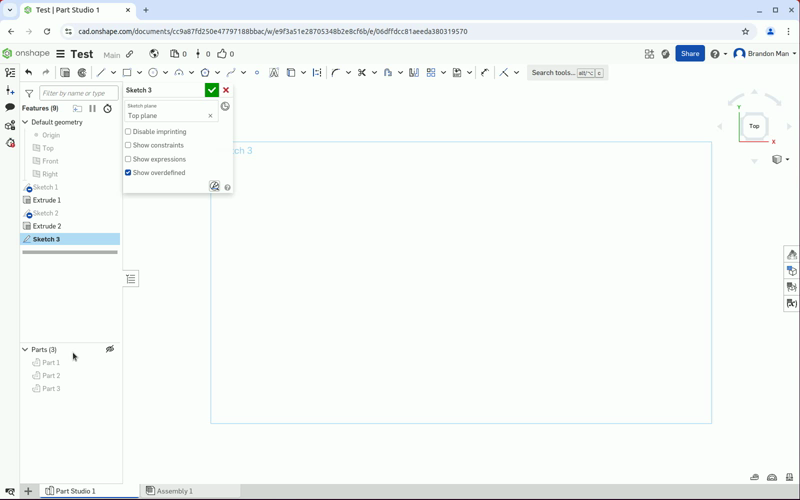
key(l)
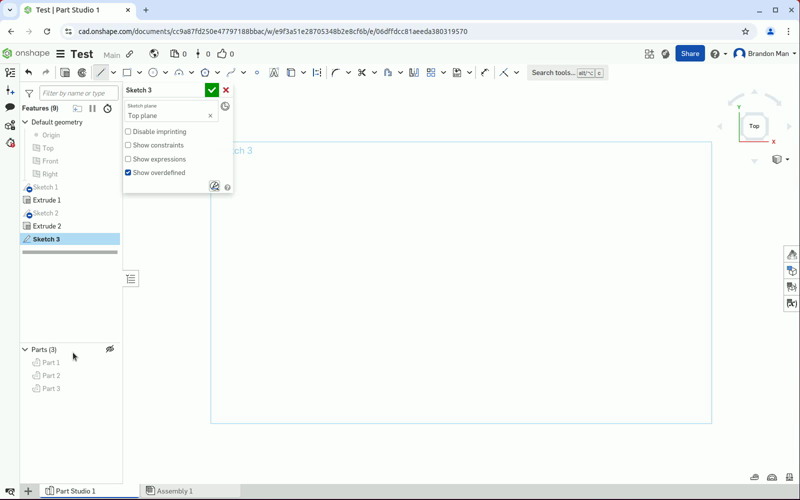
key_down(shift)
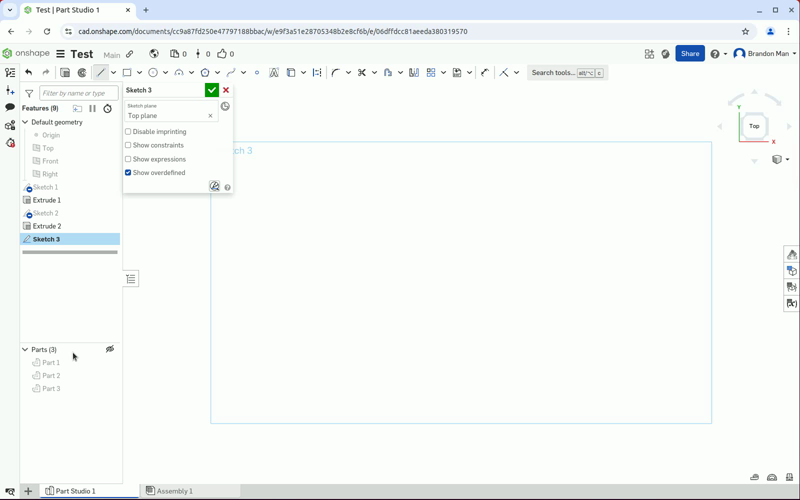
mouse_move(348, 384)
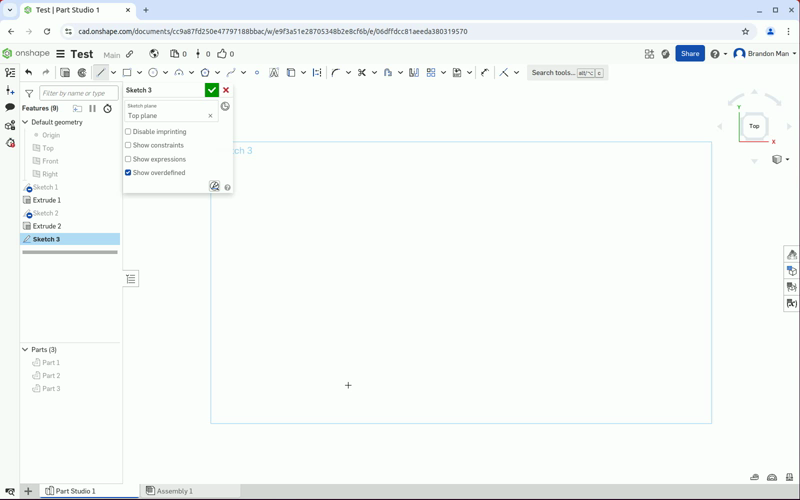
click(348, 384)
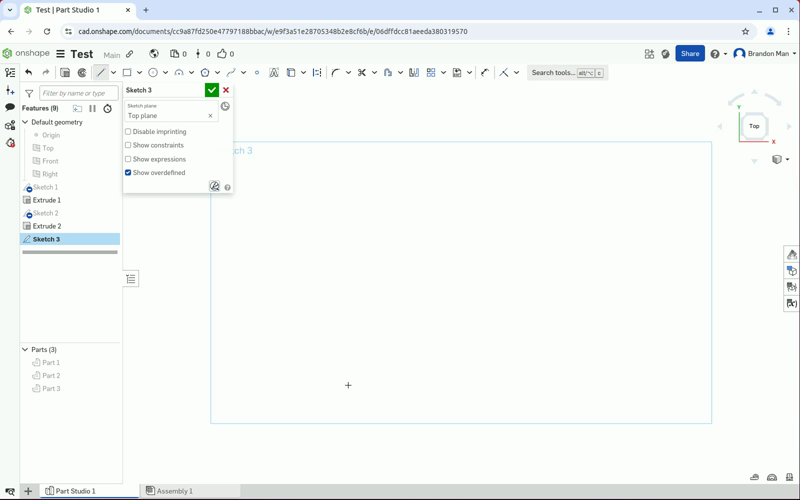
key_up(shift)
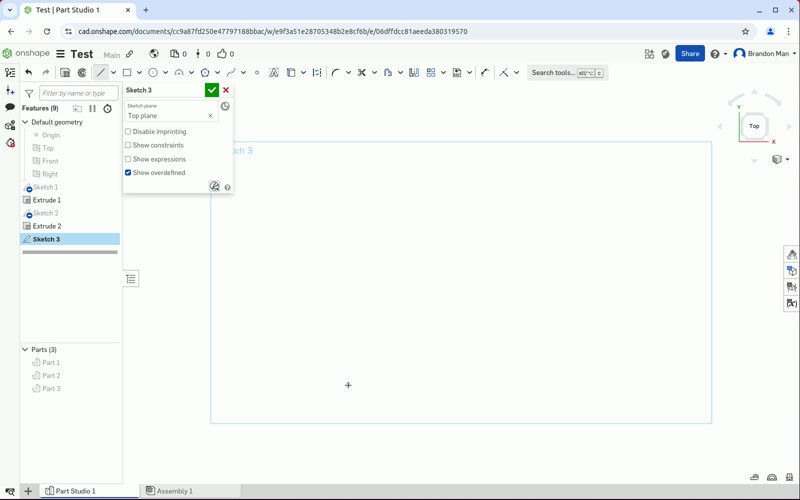
key_down(shift)
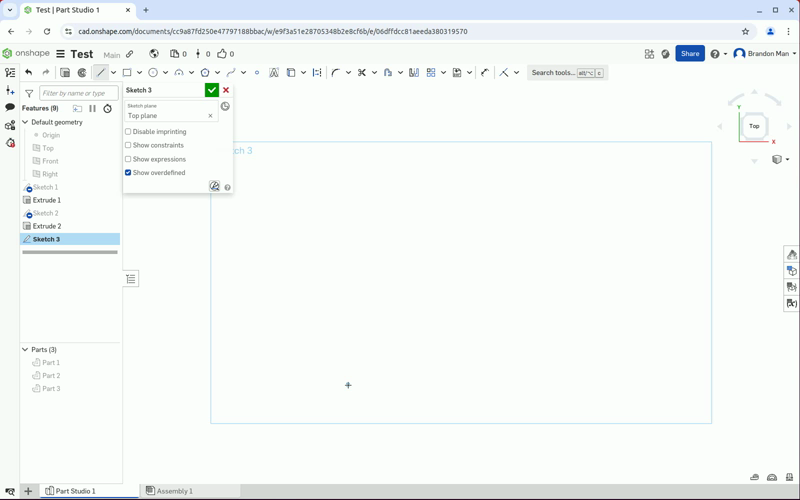
mouse_move(413, 384)
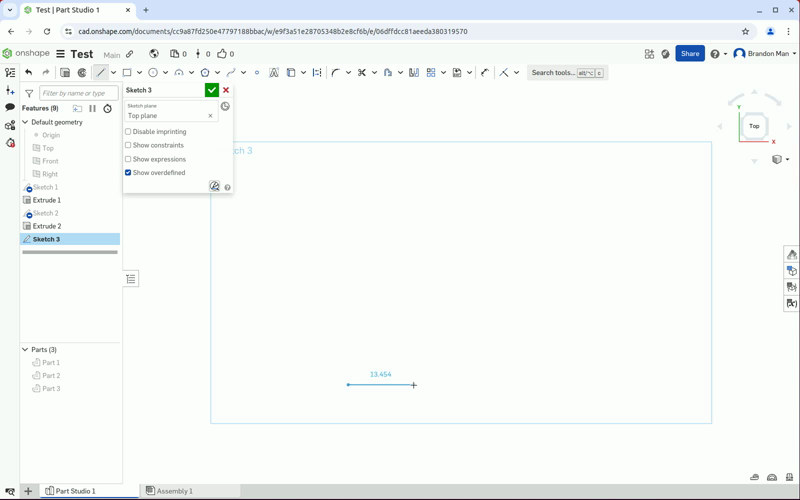
click(413, 384)
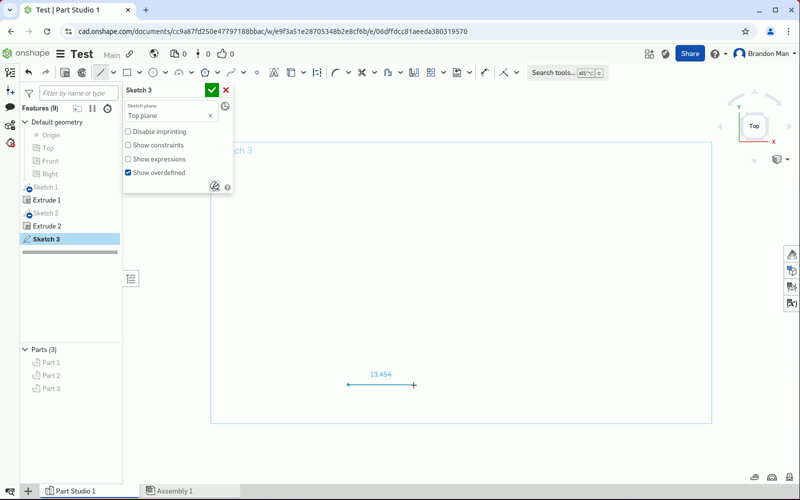
key_up(shift)
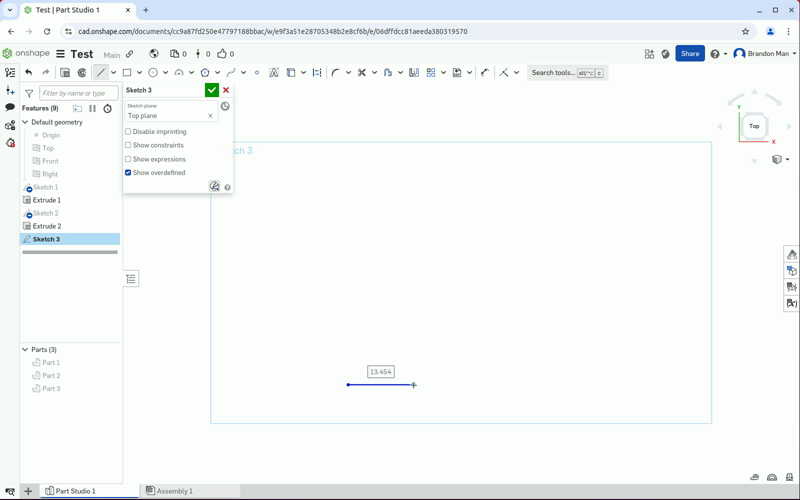
key(esc)
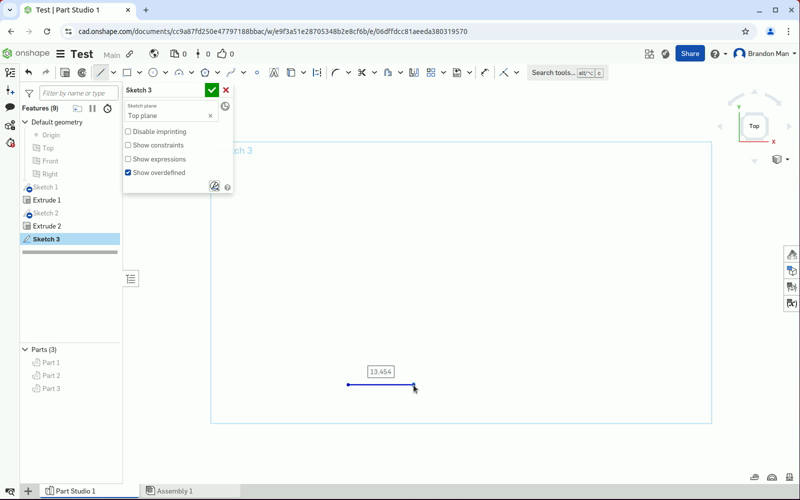
key(a)
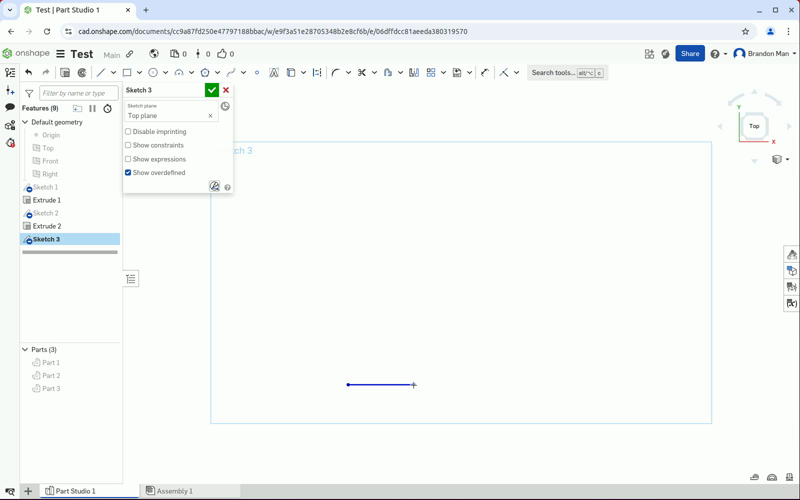
mouse_move(413, 384)
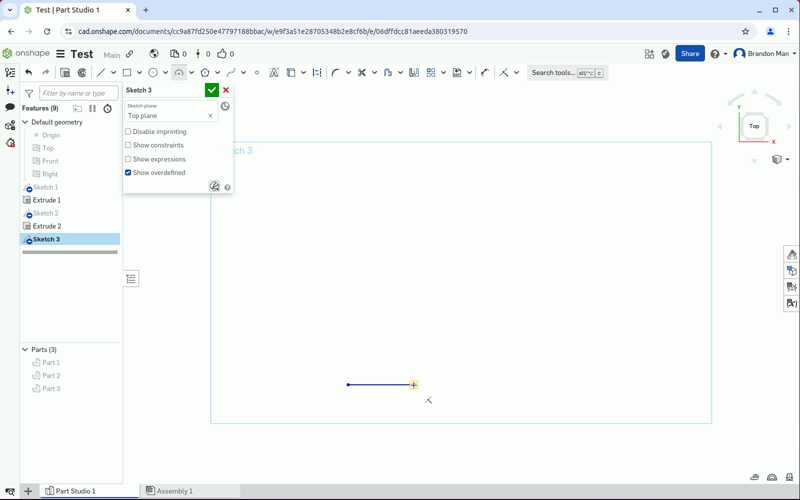
click(413, 384)
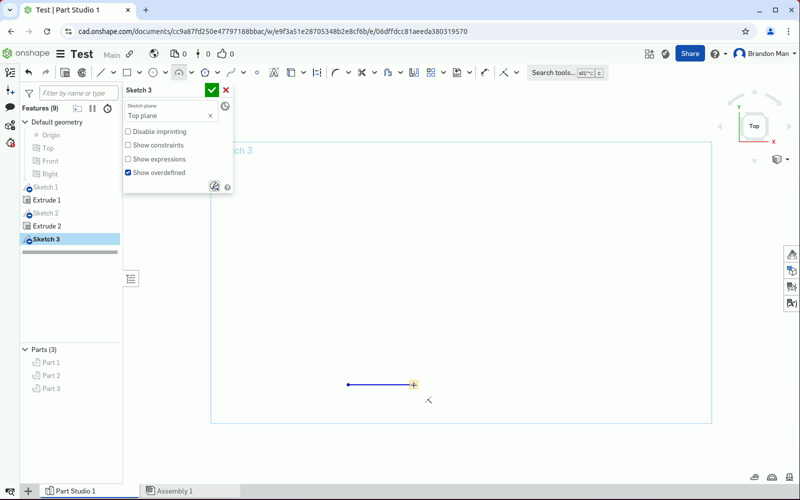
key_down(shift)
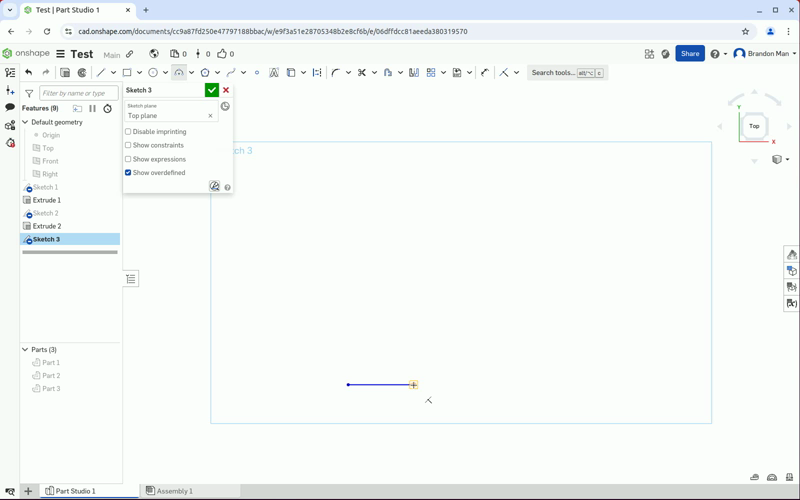
mouse_move(348, 282)
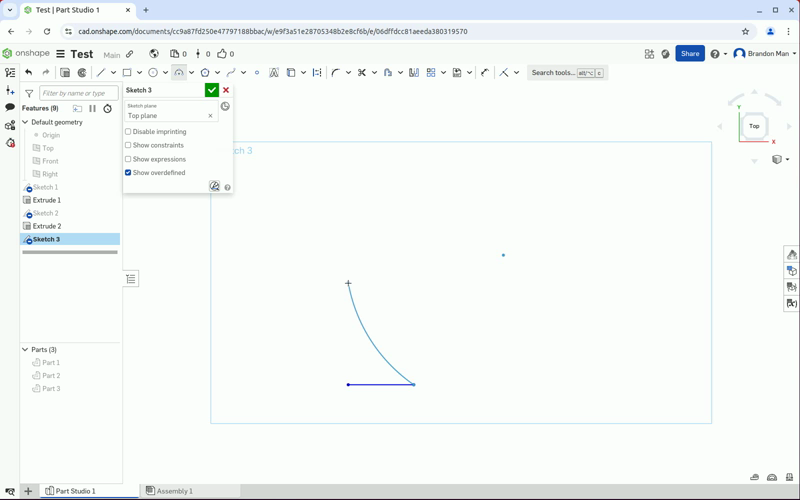
click(348, 282)
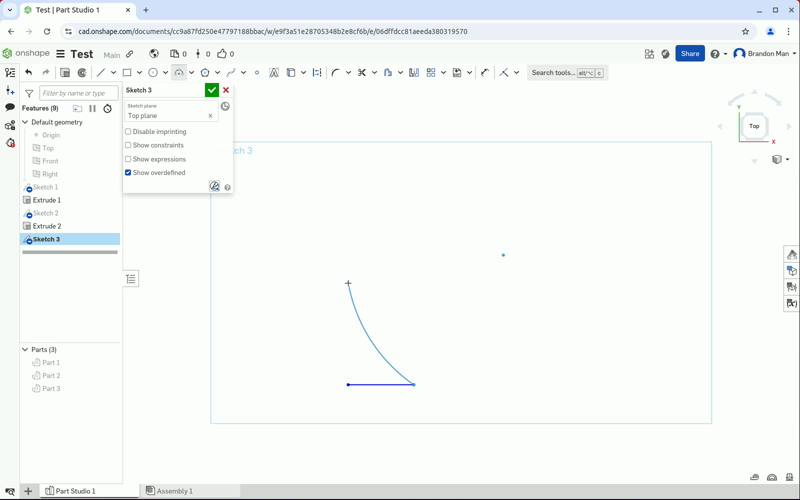
mouse_move(365, 343)
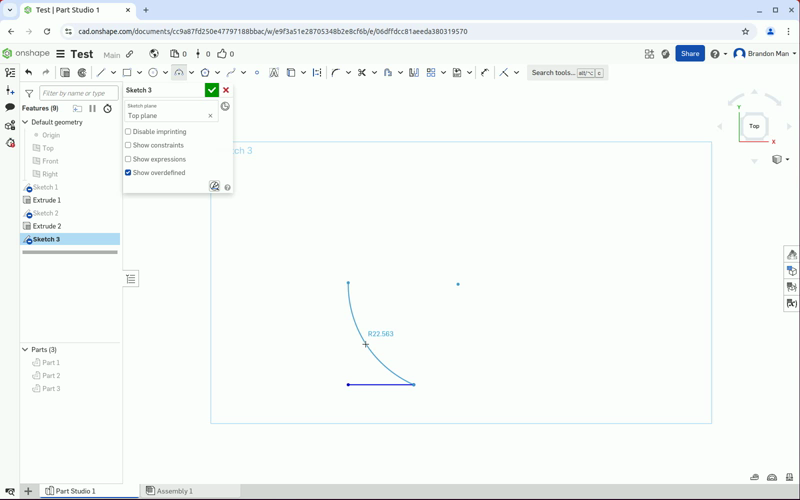
click(365, 343)
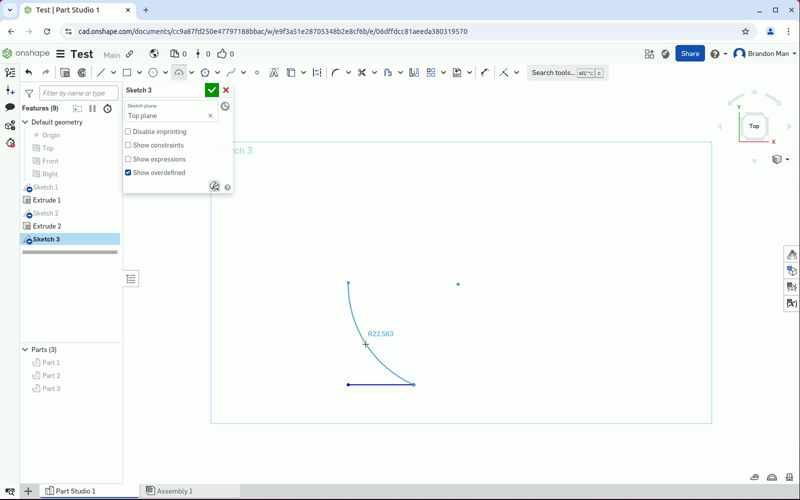
key_up(shift)
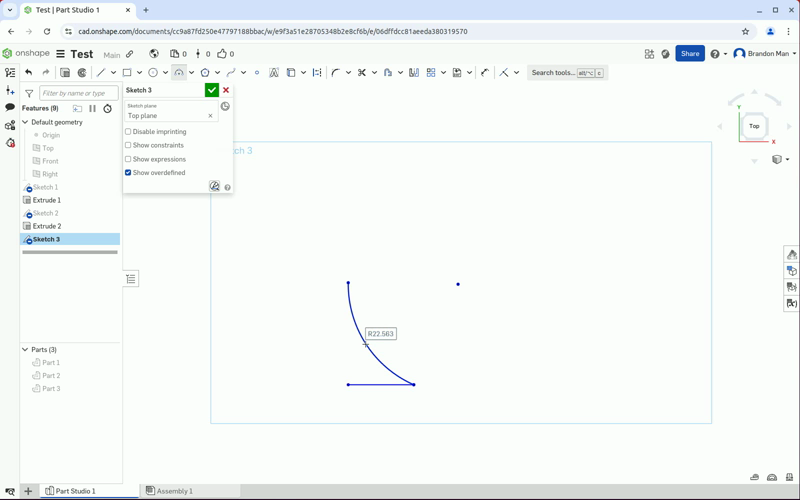
key(esc)
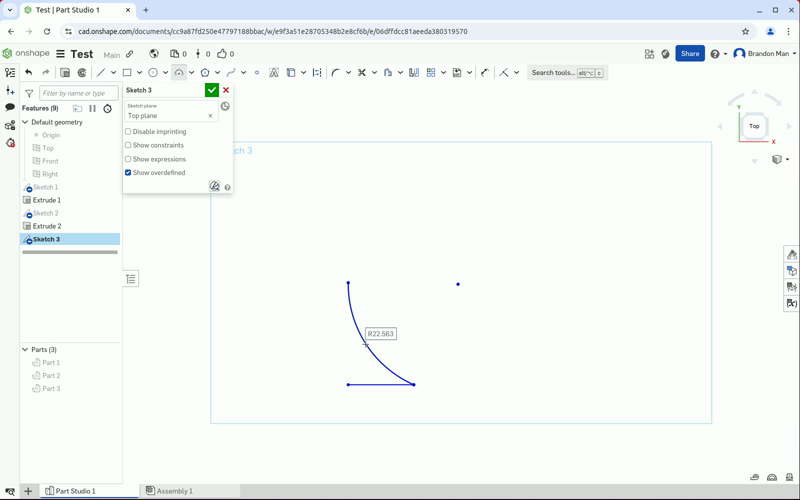
key(l)
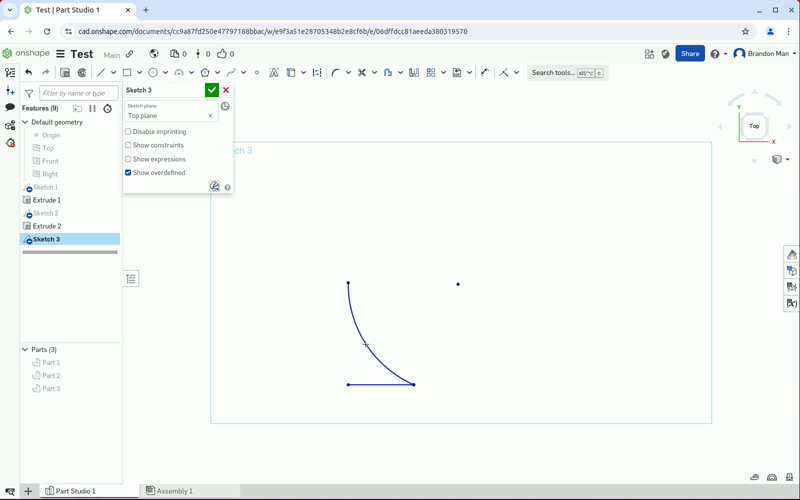
mouse_move(348, 282)
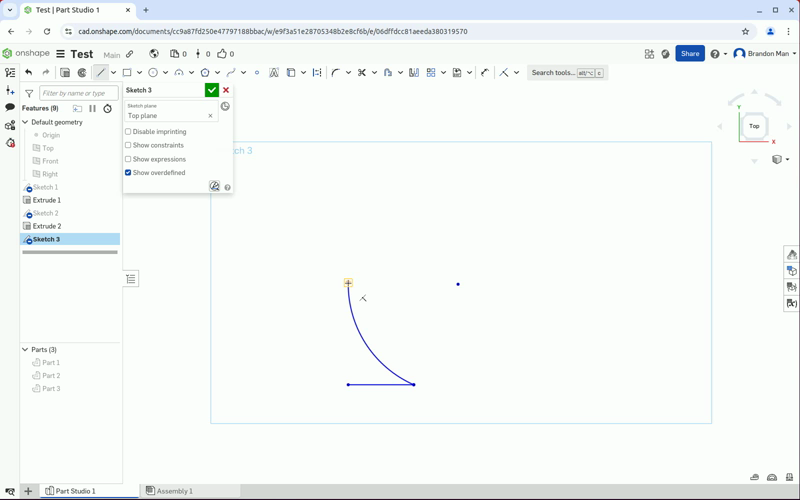
click(348, 282)
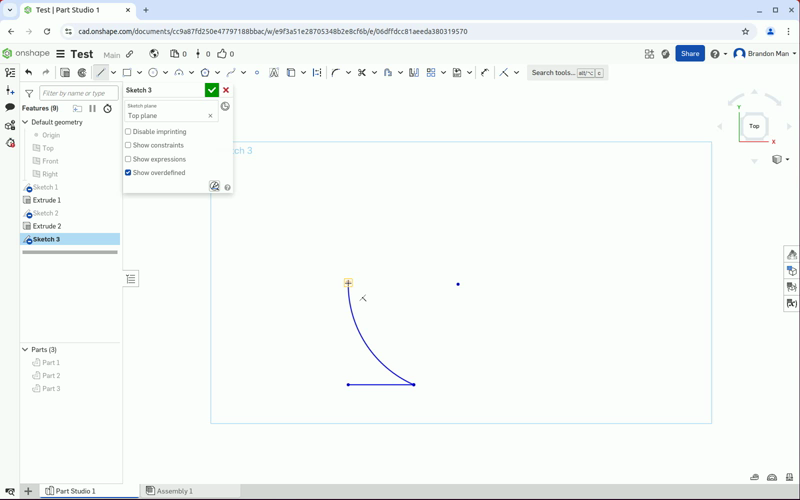
key_down(shift)
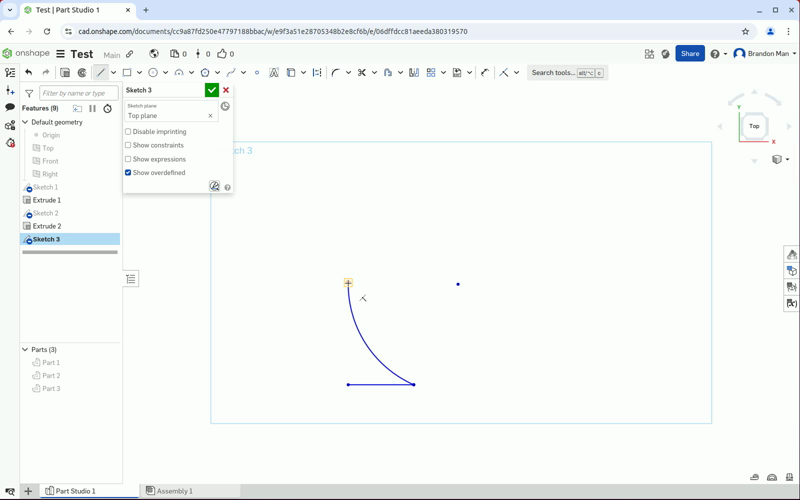
mouse_move(348, 384)
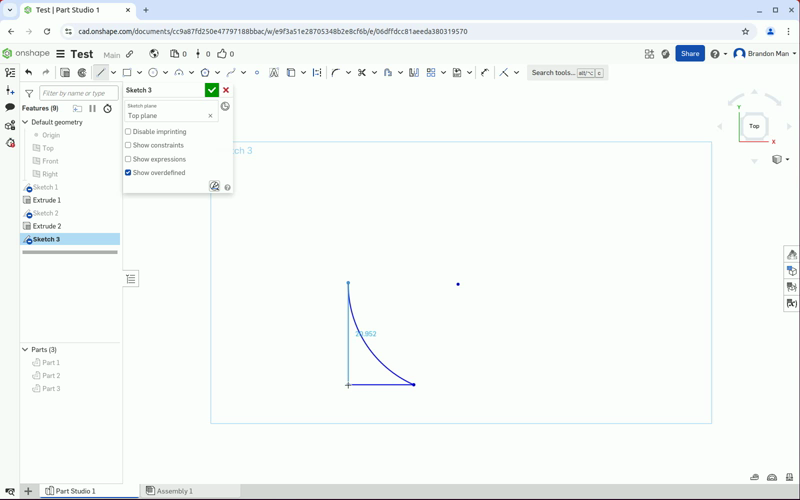
key_up(shift)
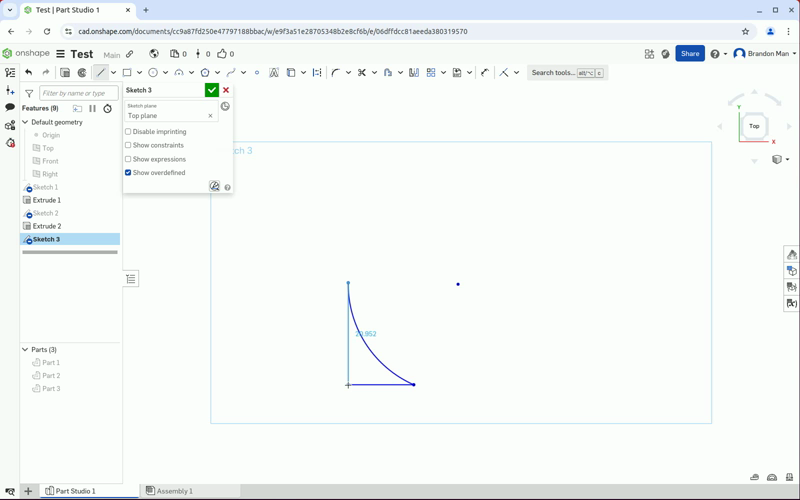
click(348, 384)
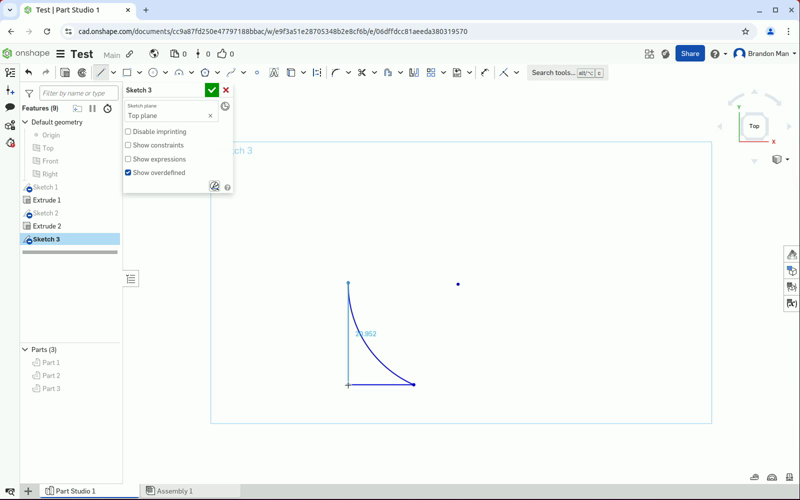
key(esc)
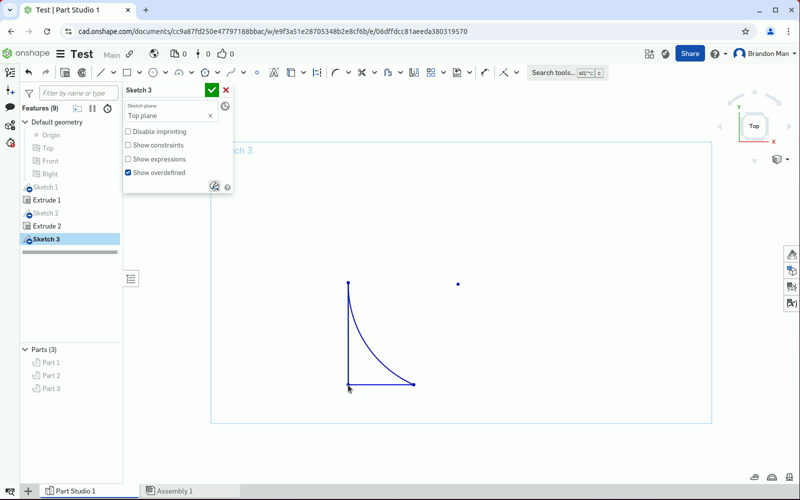
mouse_move(393, 374)
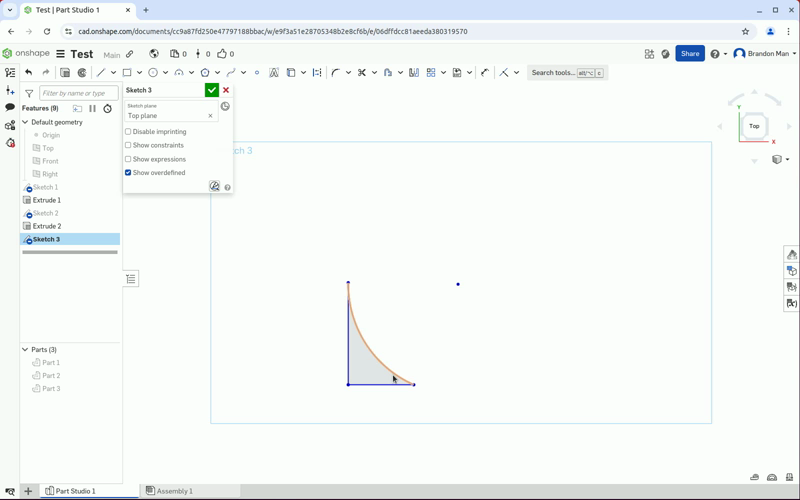
click(393, 374)
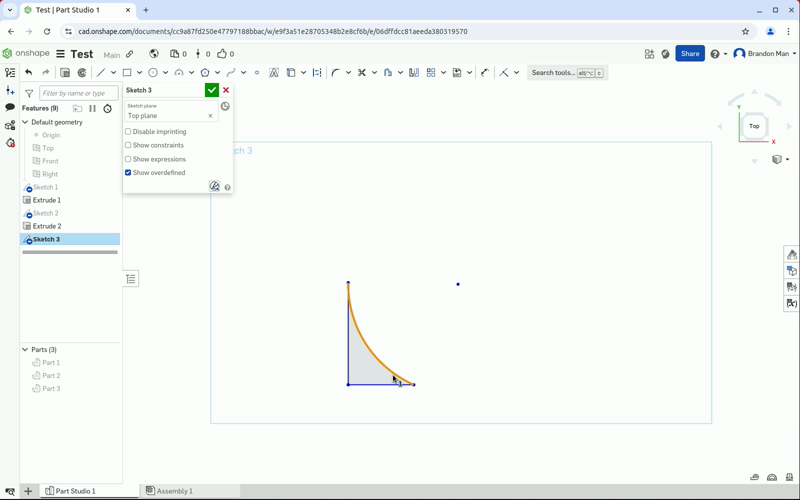
mouse_move(73, 352)
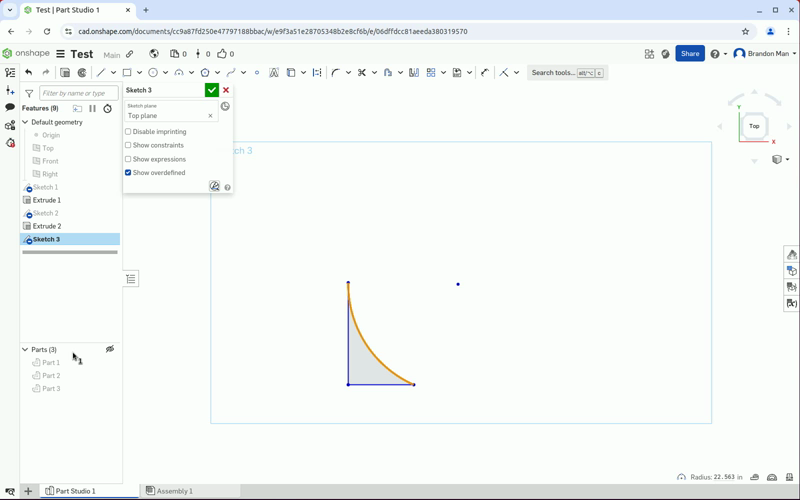
key(shift+y)
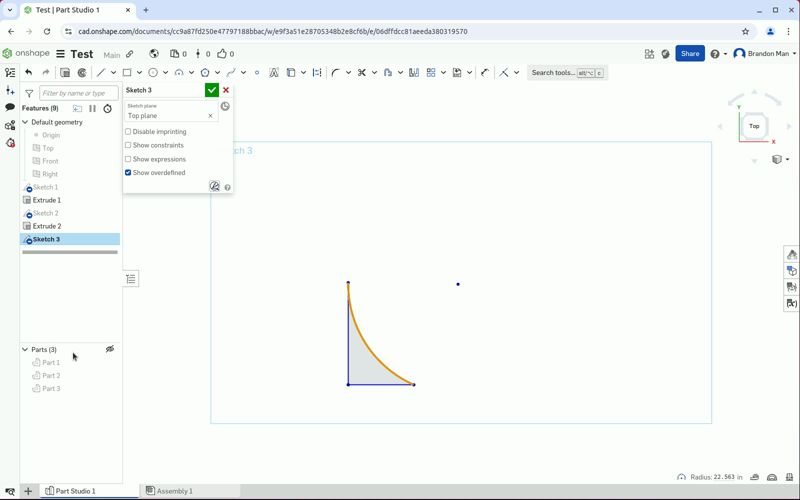
key(shift+e)
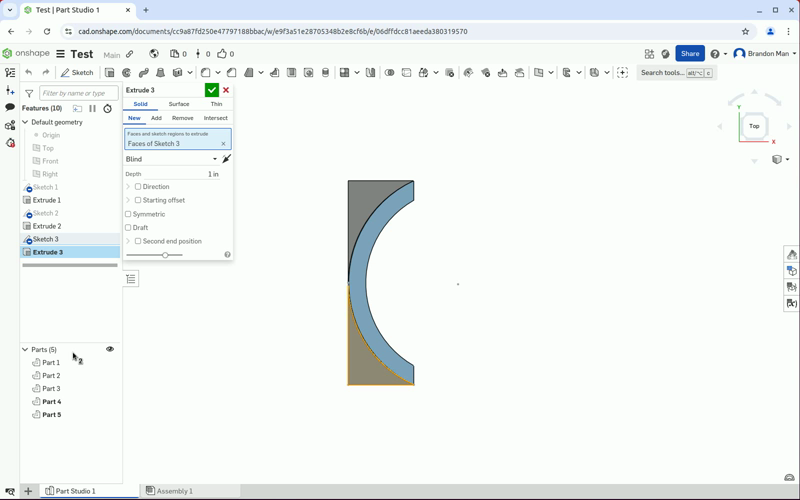
mouse_move(143, 106)
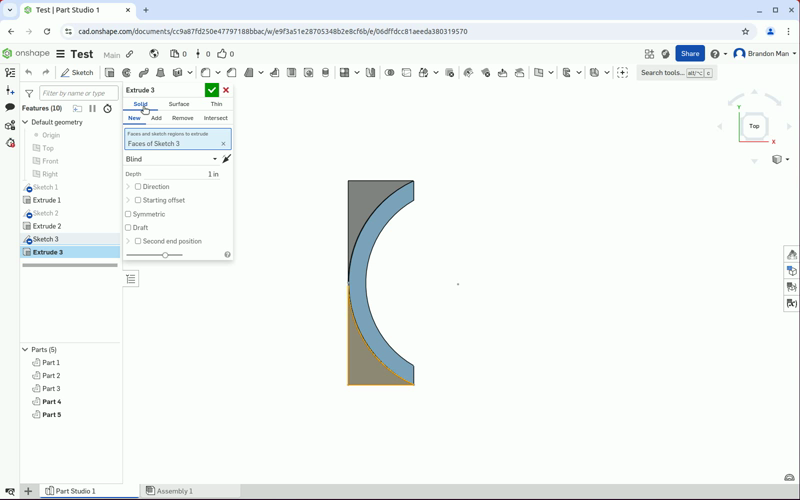
click(143, 106)
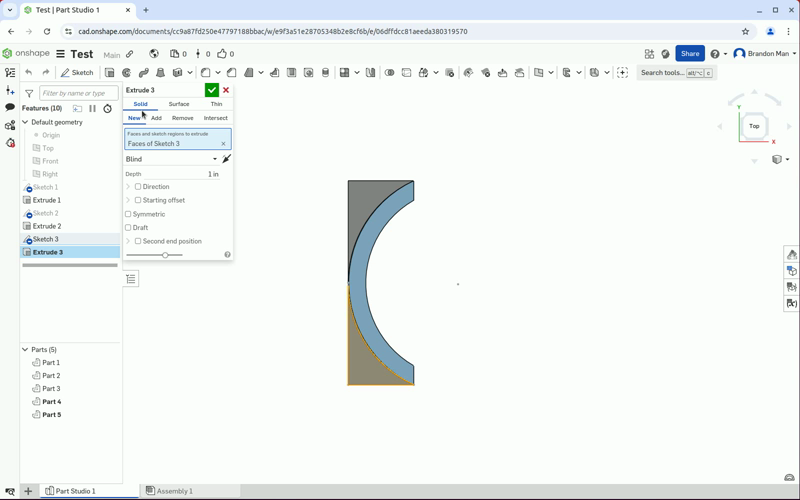
mouse_move(137, 120)
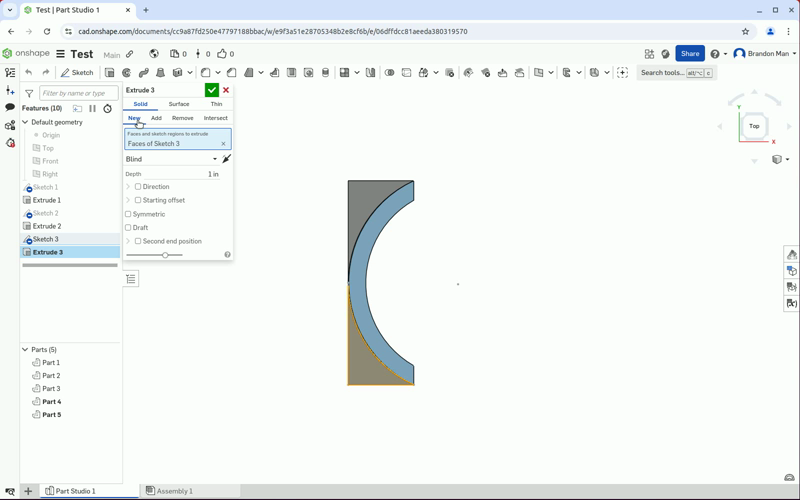
click(137, 120)
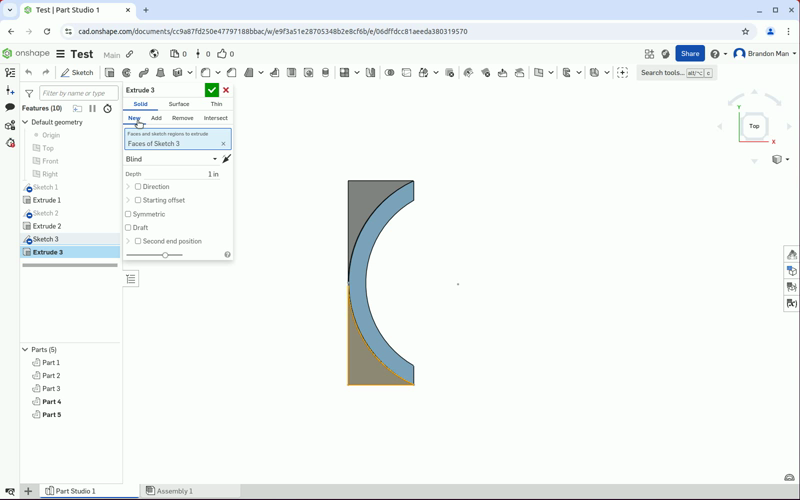
key(tab, 4)
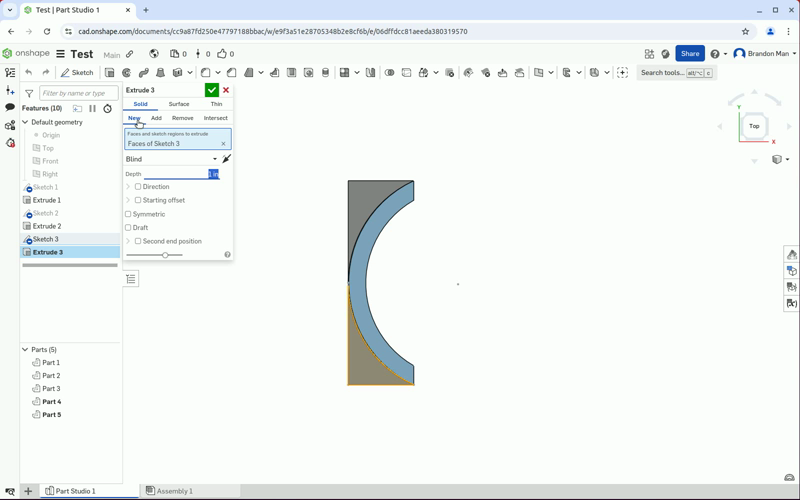
text(6.499)
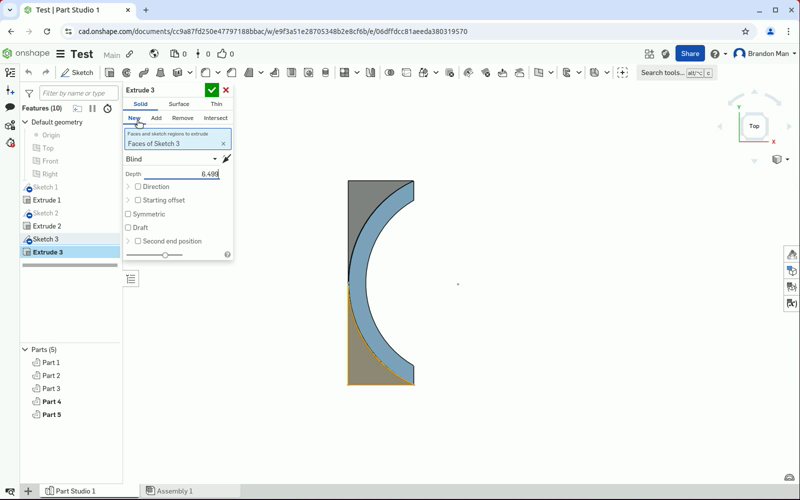
key(enter)
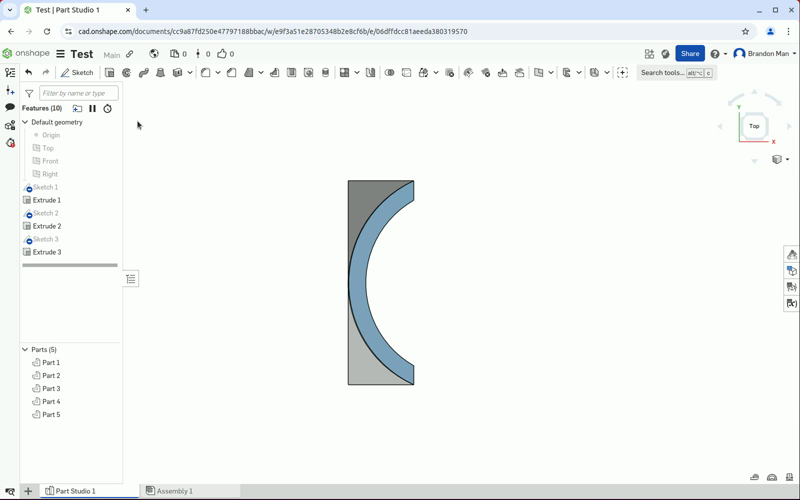
key(shift+h)
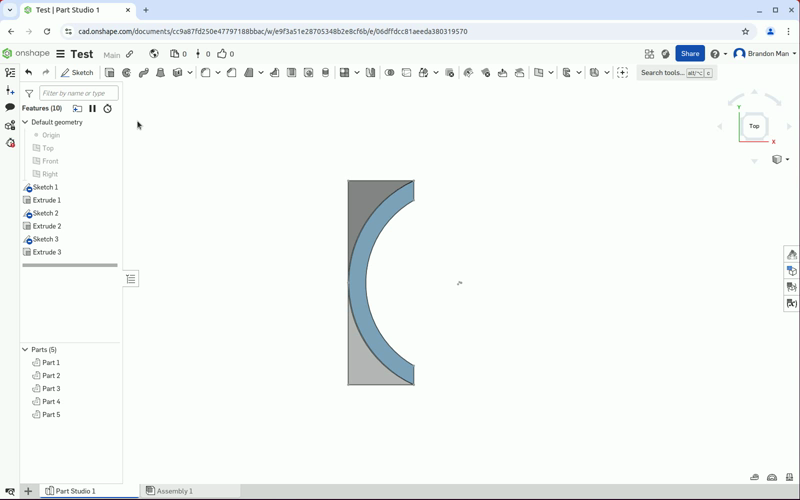
key(shift+h)
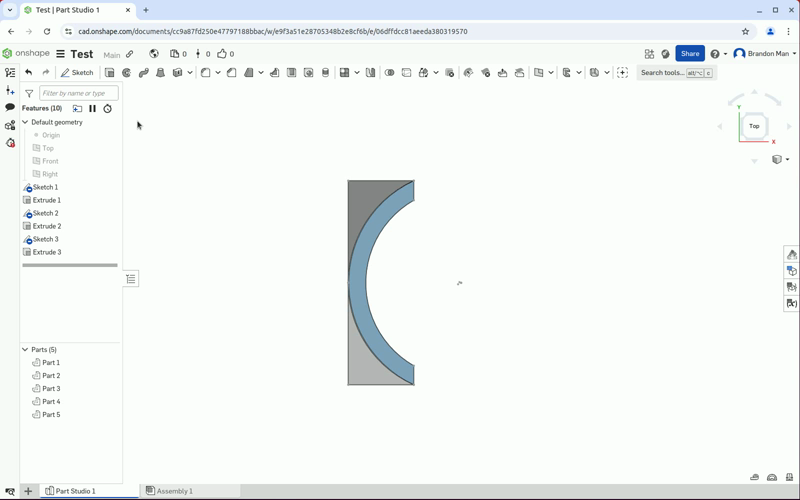
key(shift+7)
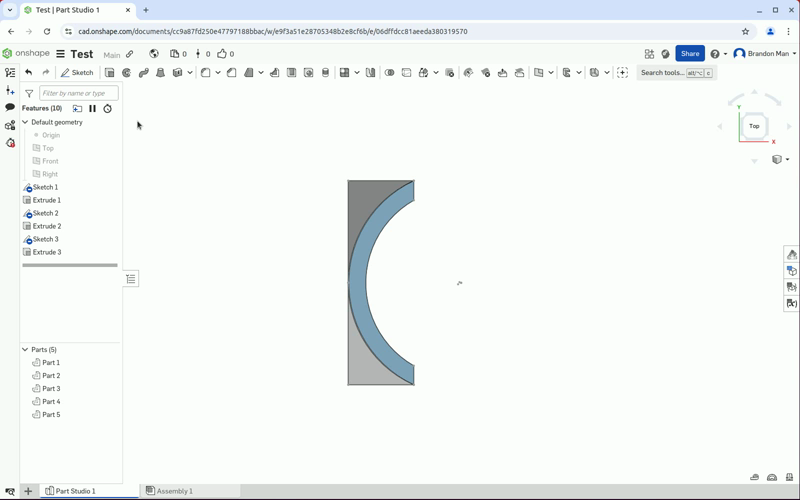
key(up, 3)
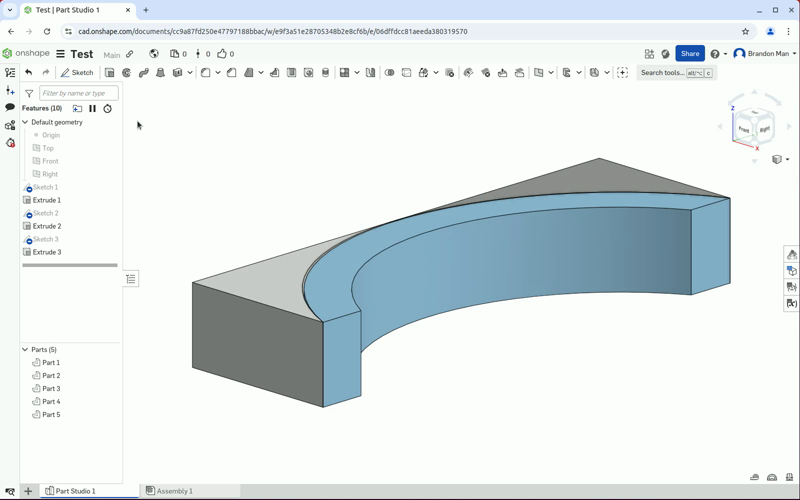
key(left, 3)
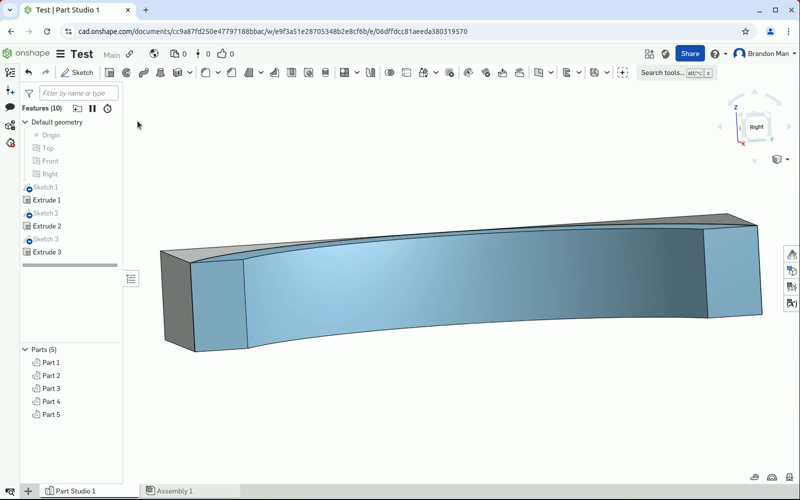
key(right, 3)
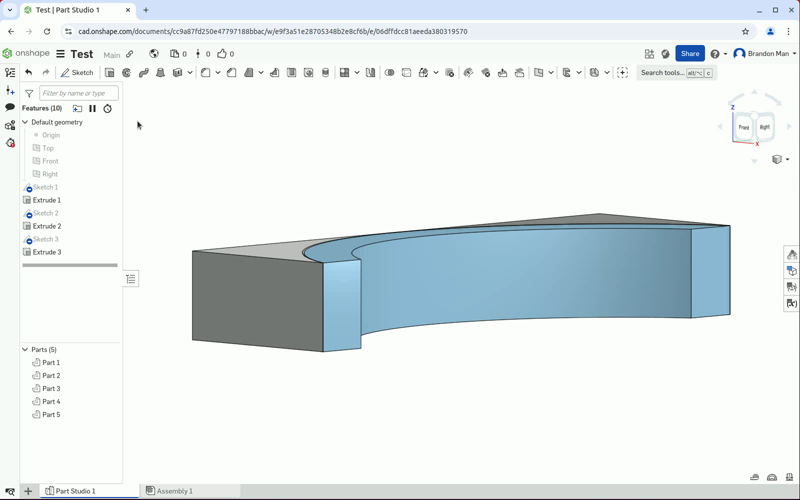
key(down, 3)
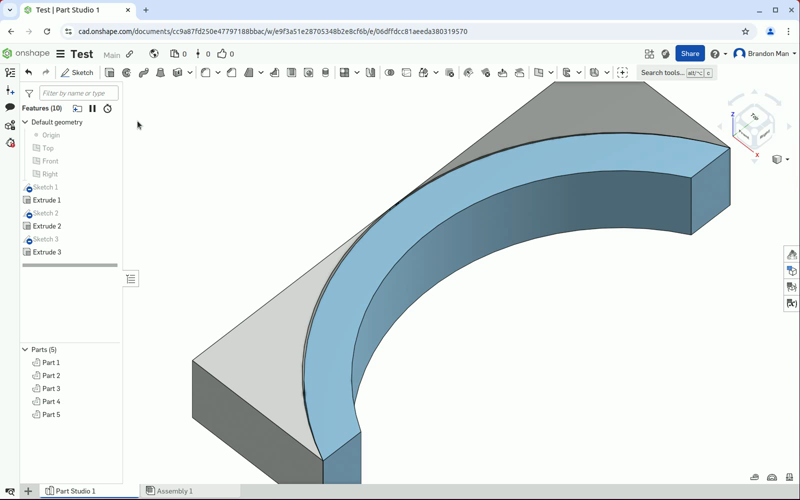
mouse_move(73, 189)
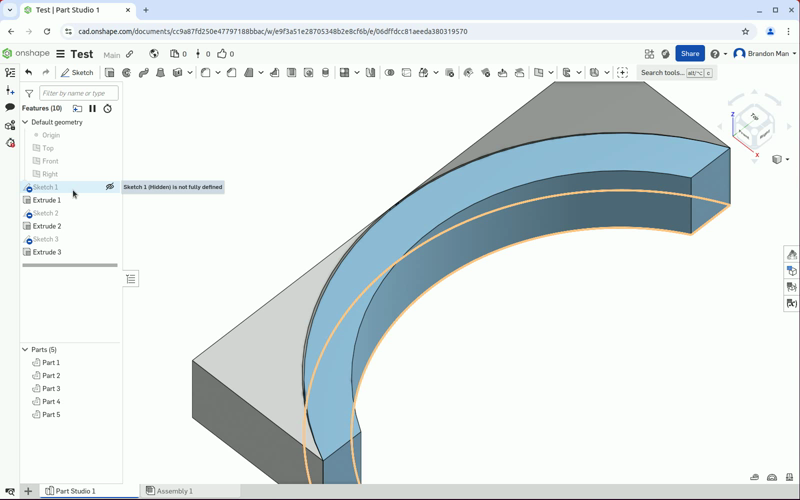
click(73, 189)